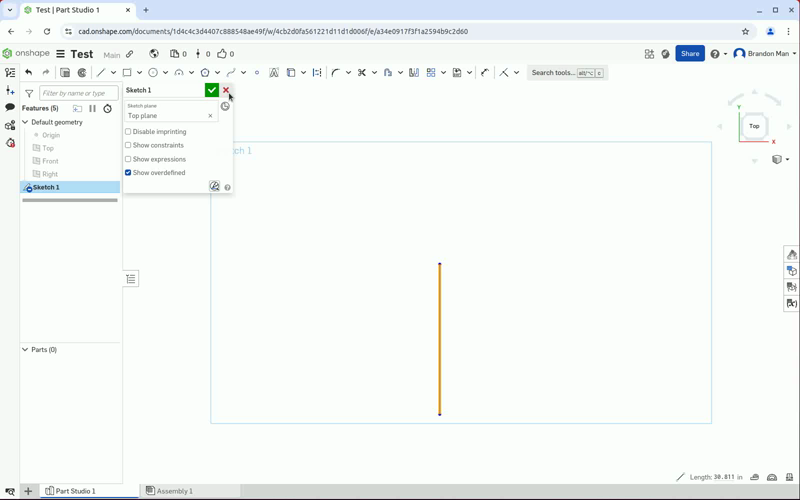
key(shift+h)
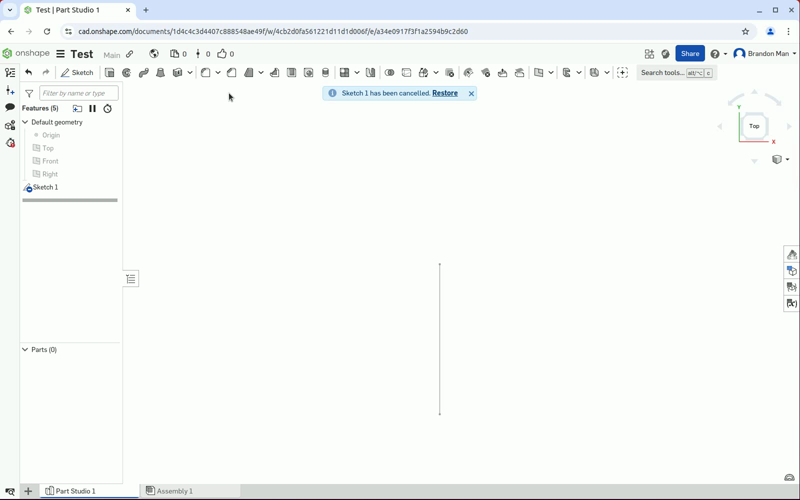
mouse_move(73, 352)
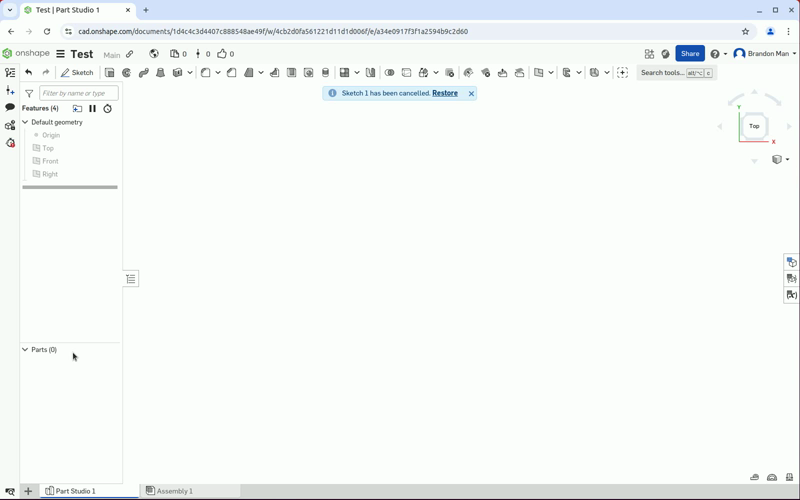
key(y)
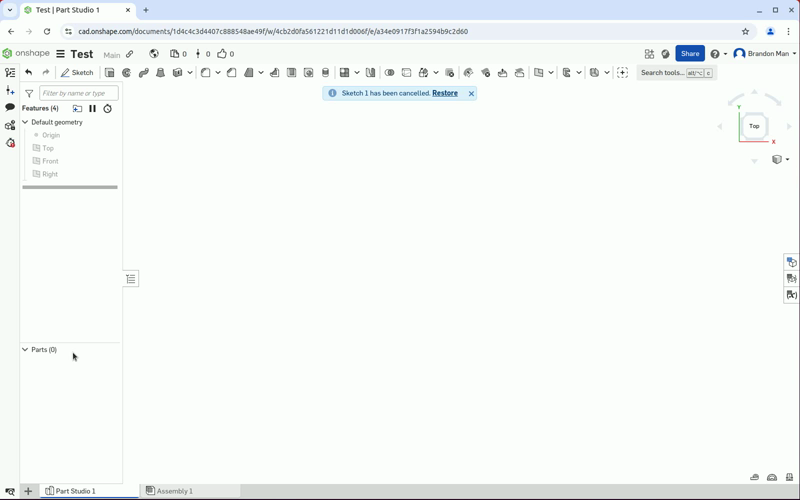
key(shift+p)
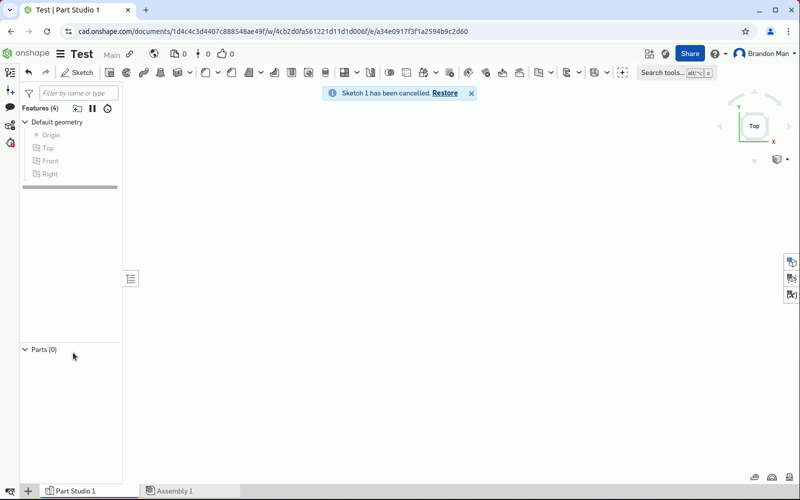
key(space)
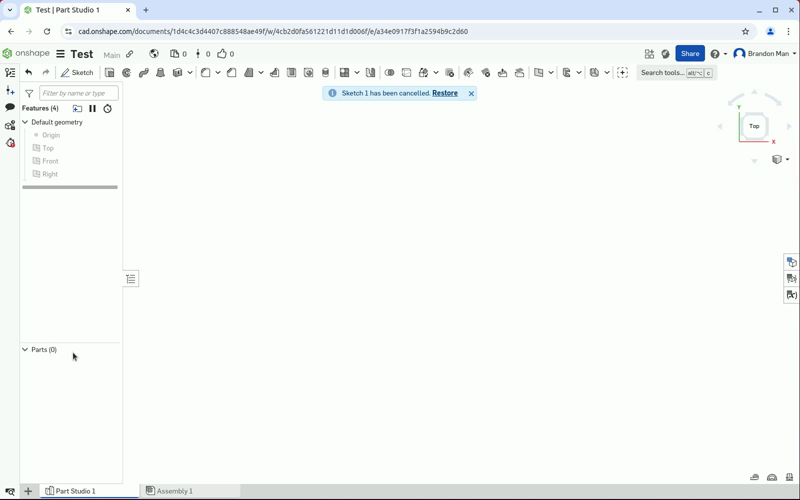
key_down(shift)
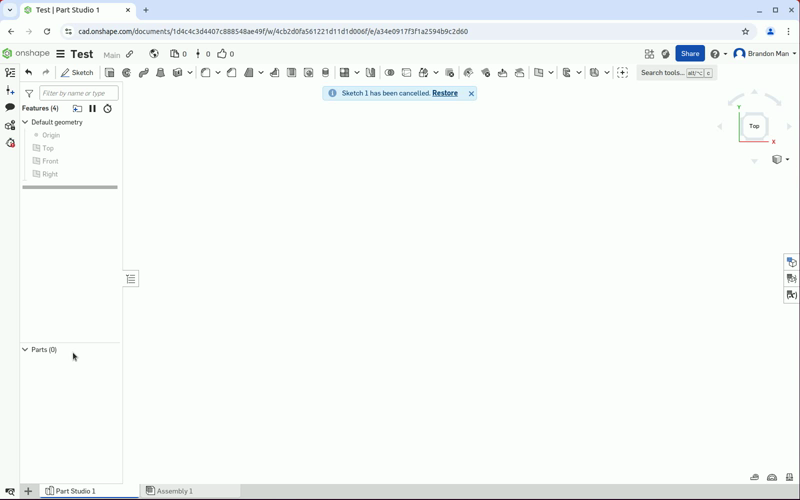
key(up)
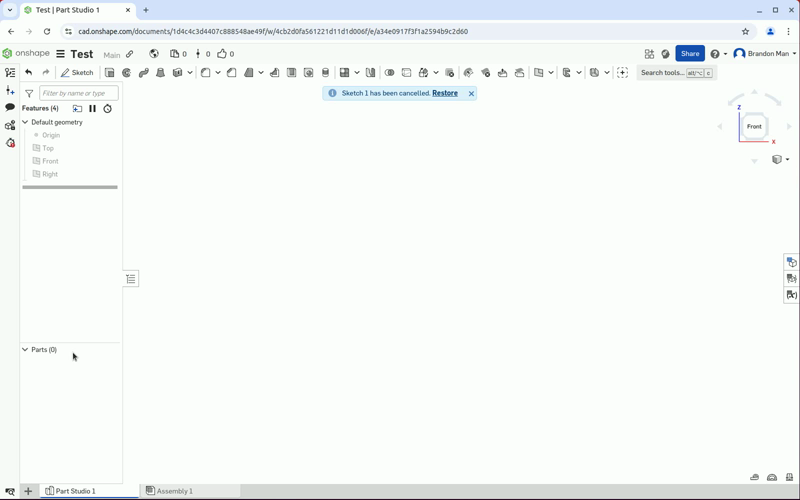
key_up(shift)
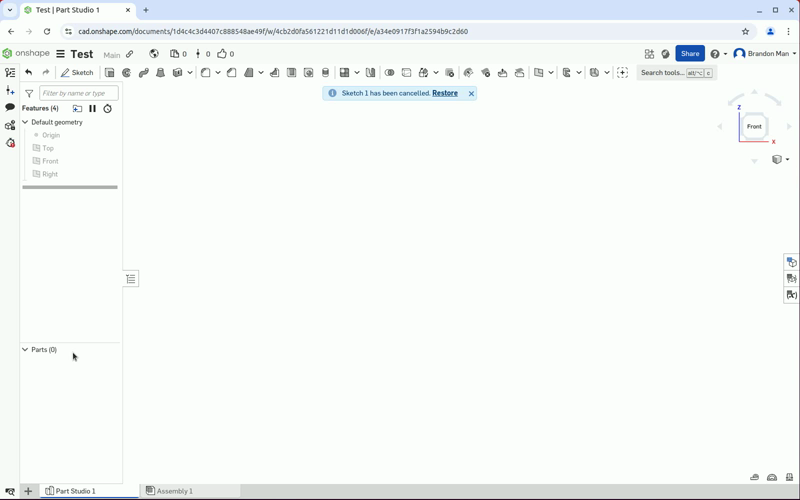
mouse_move(73, 352)
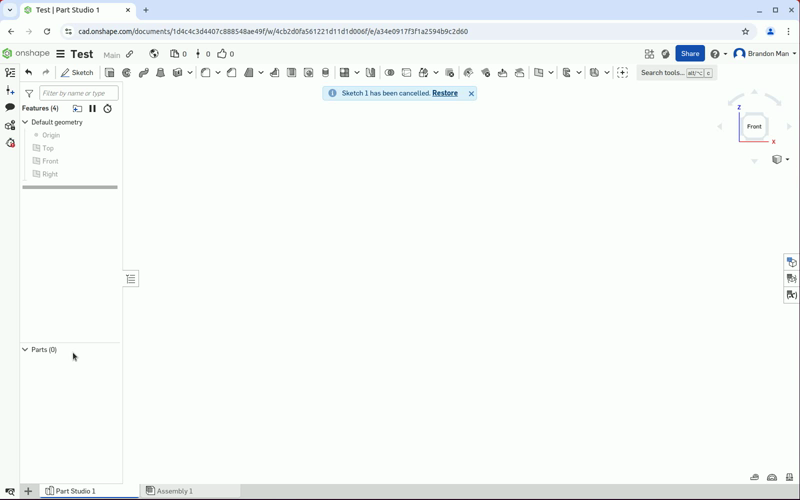
key(shift+y)
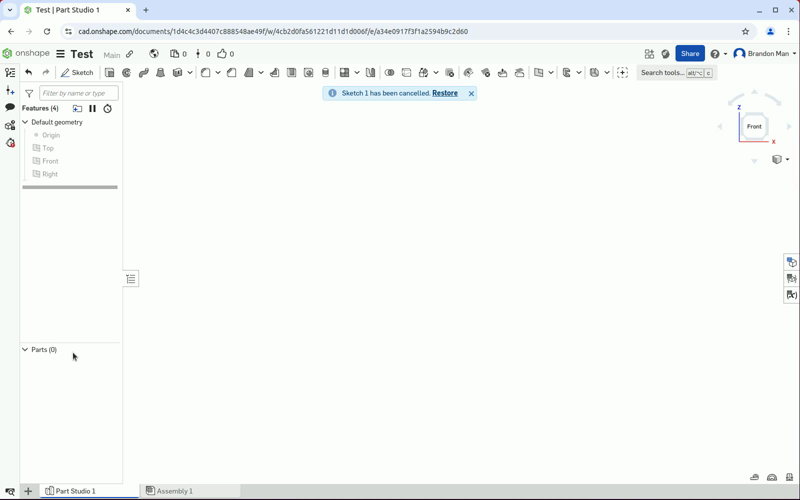
key(shift+s)
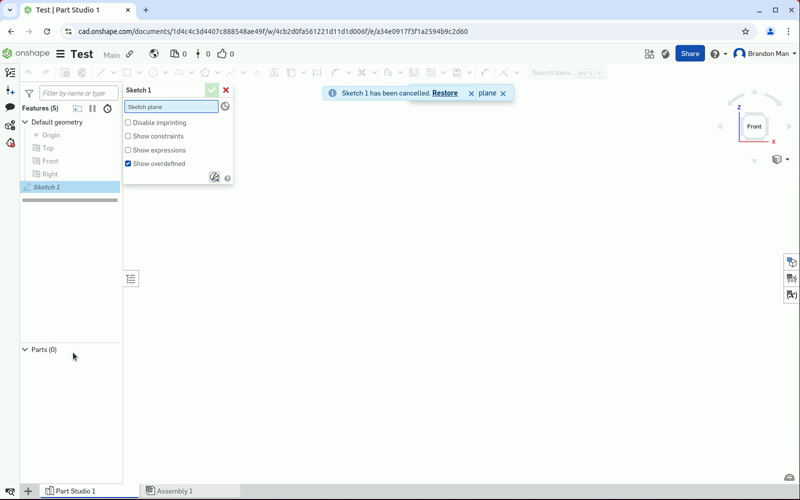
mouse_move(73, 163)
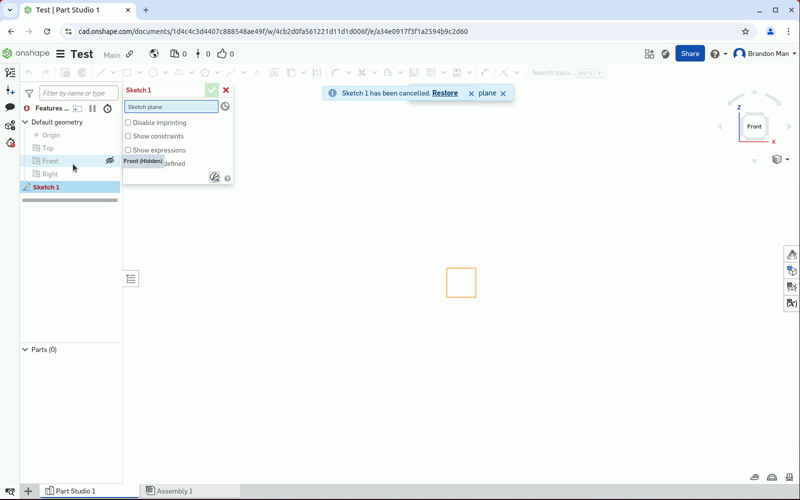
click(73, 163)
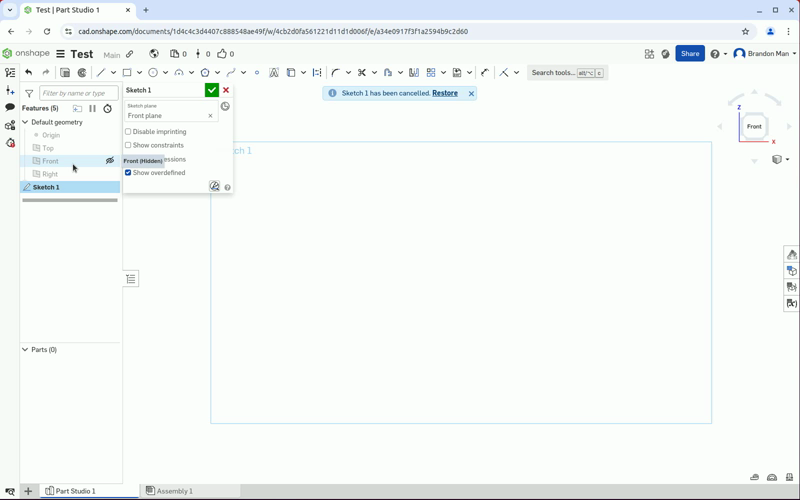
mouse_move(73, 352)
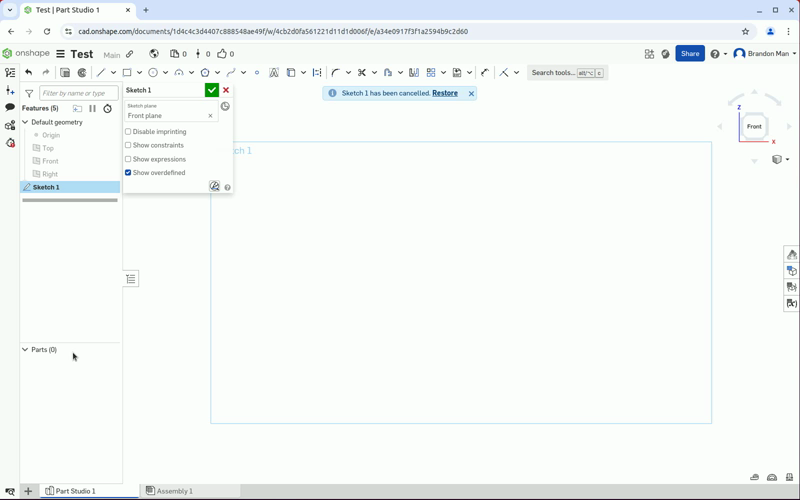
key(y)
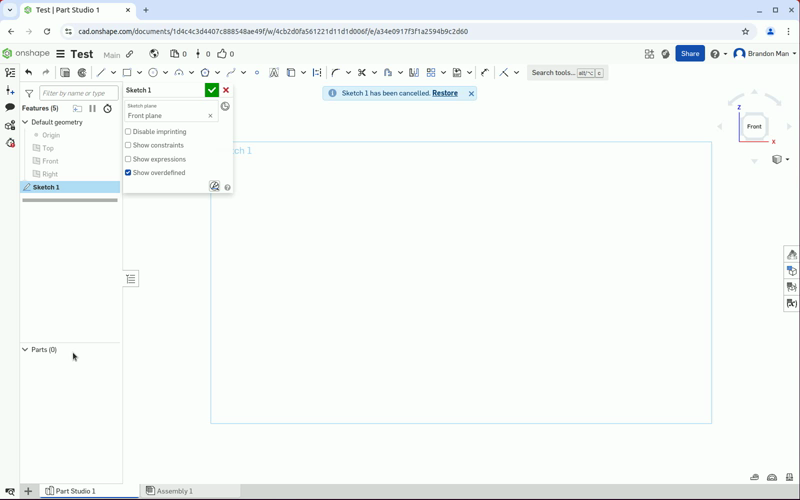
key(l)
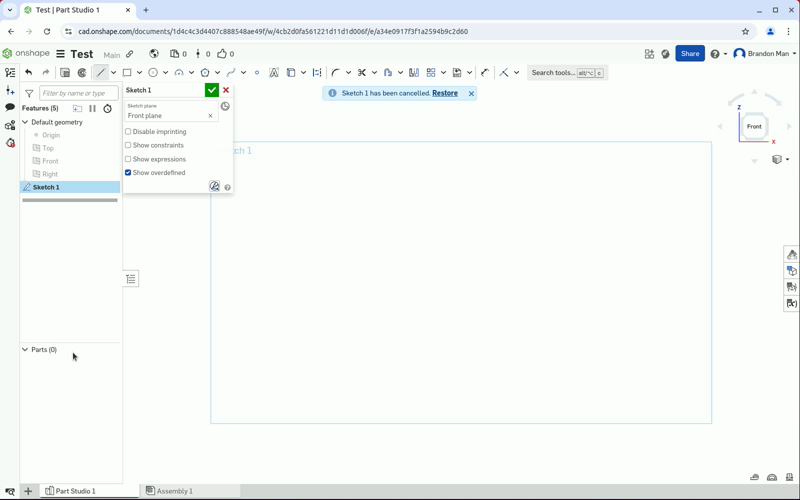
key_down(shift)
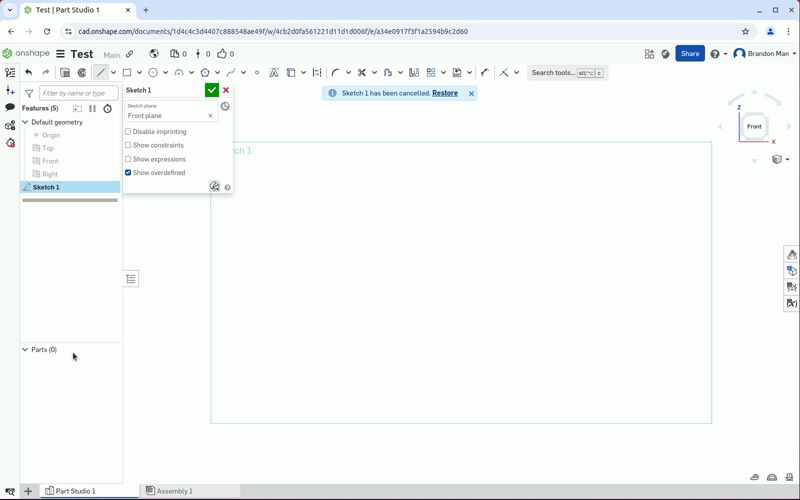
mouse_move(348, 320)
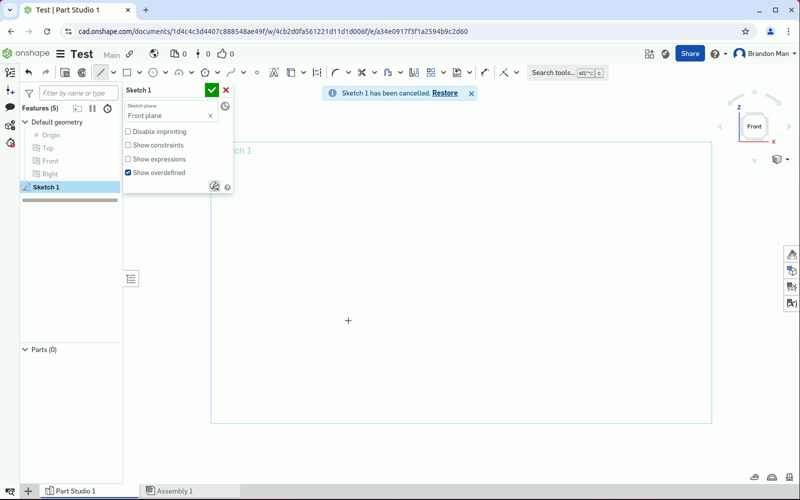
click(348, 320)
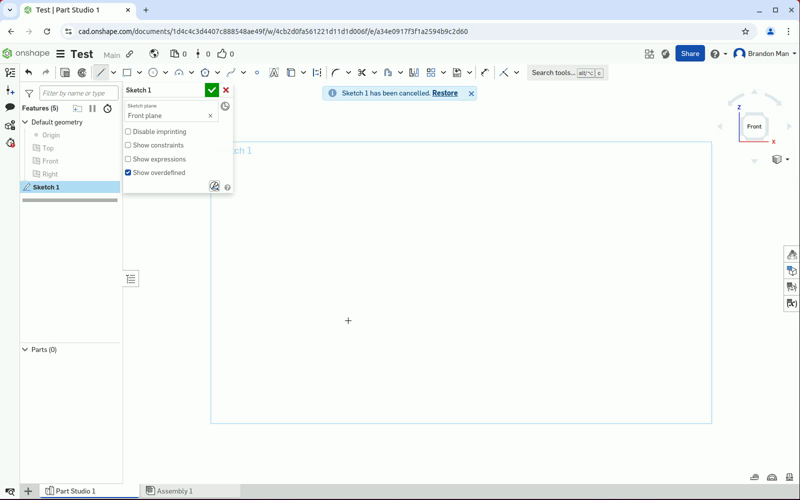
key_up(shift)
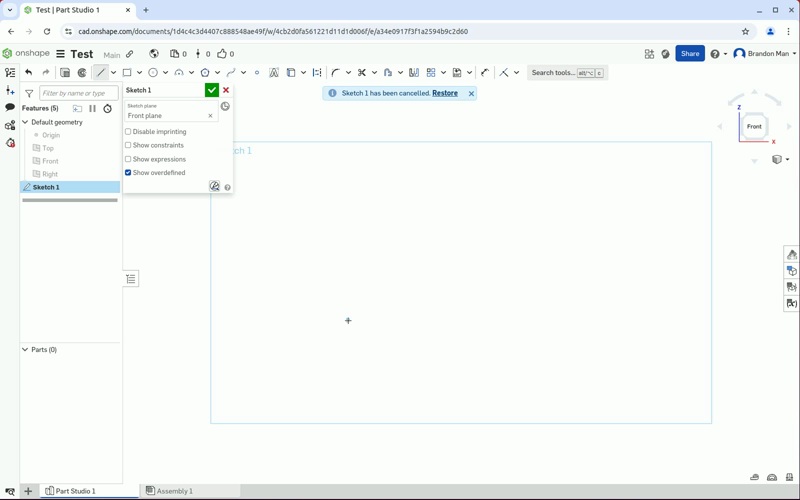
key_down(shift)
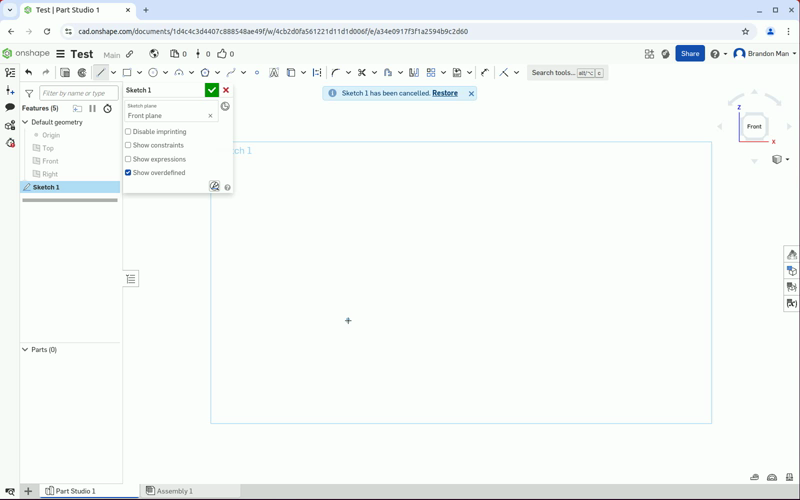
mouse_move(572, 320)
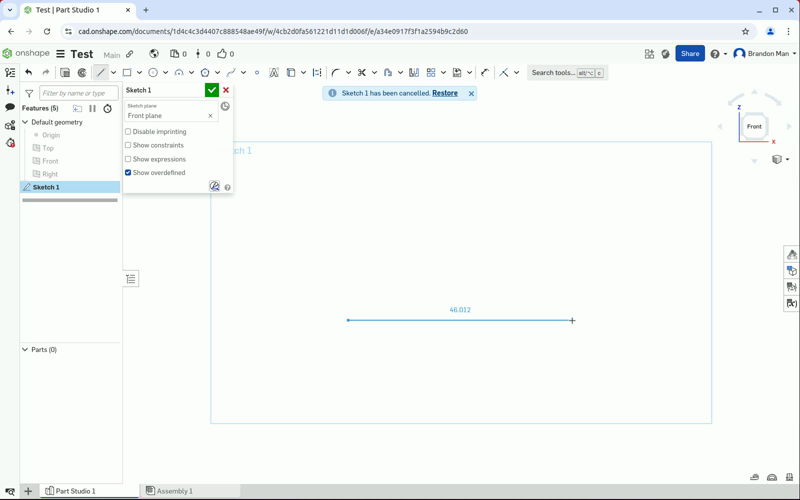
click(572, 320)
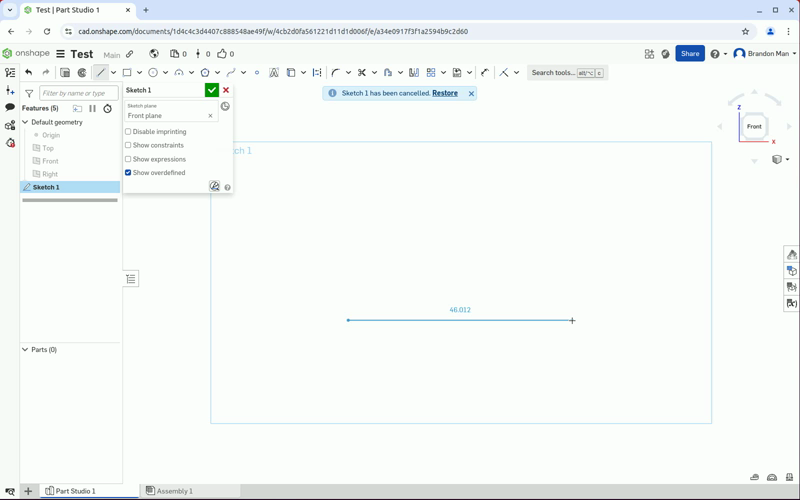
key_up(shift)
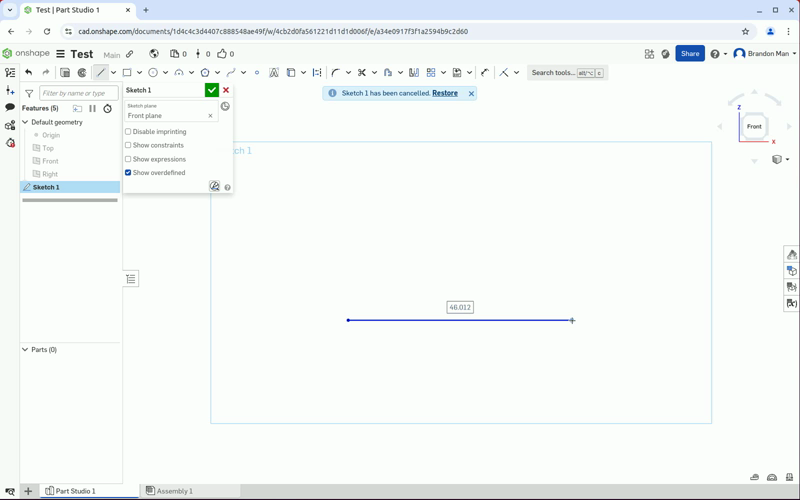
key_down(shift)
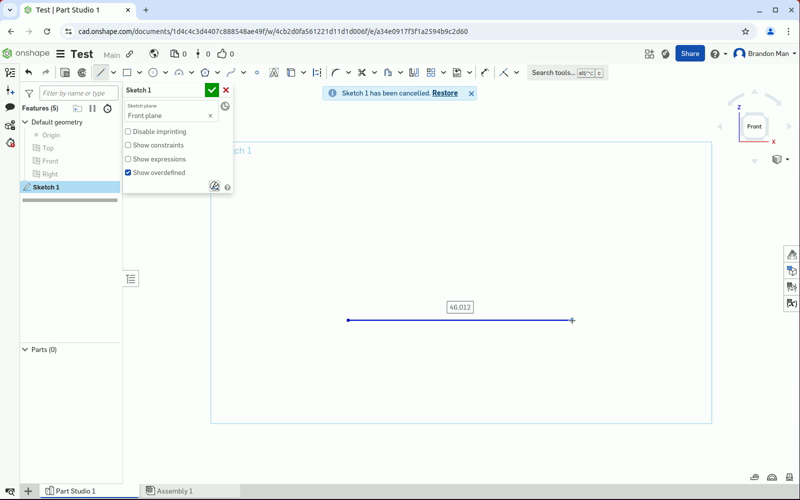
mouse_move(572, 245)
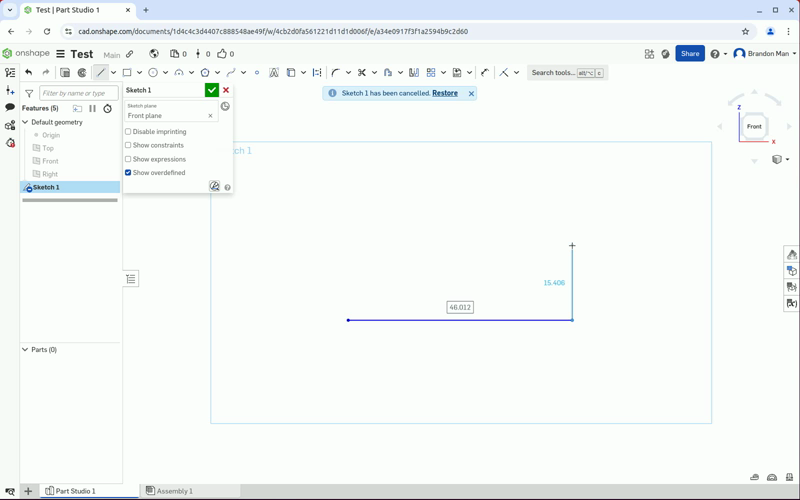
click(572, 245)
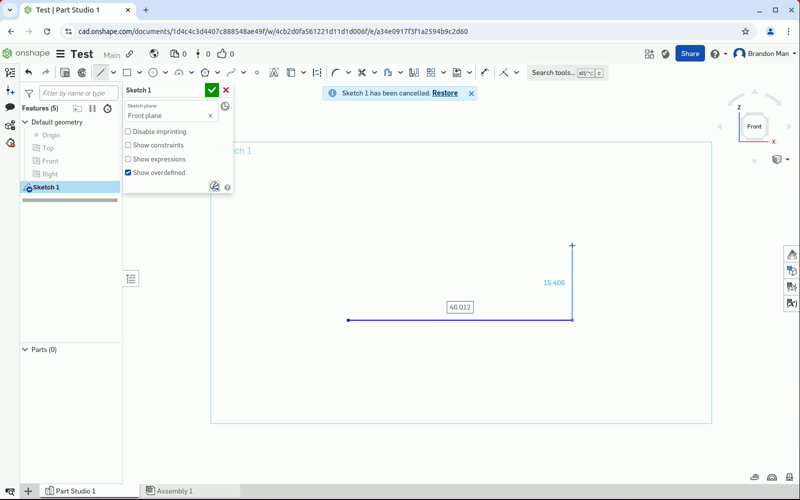
key_up(shift)
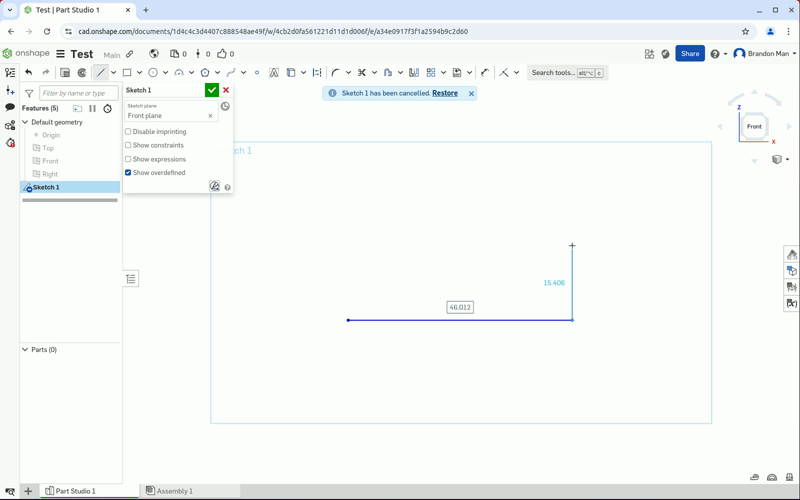
key_down(shift)
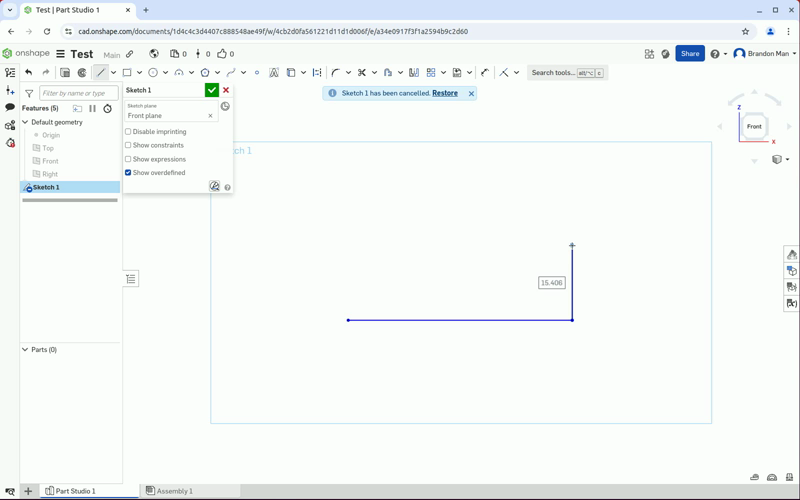
mouse_move(348, 245)
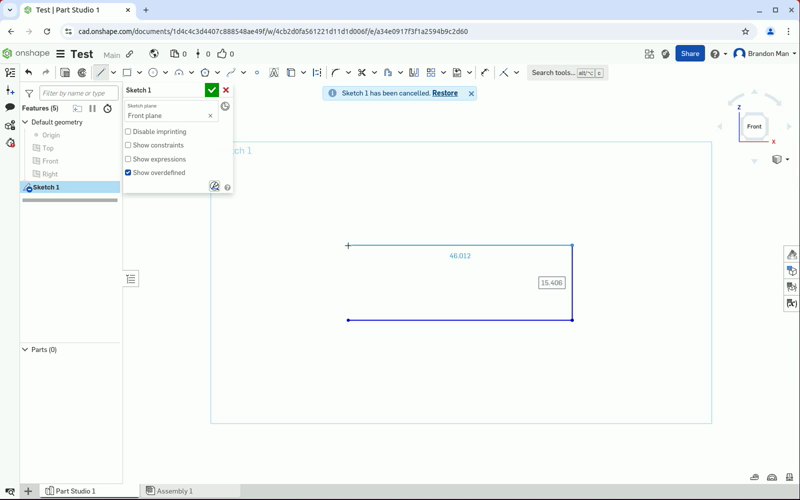
click(348, 245)
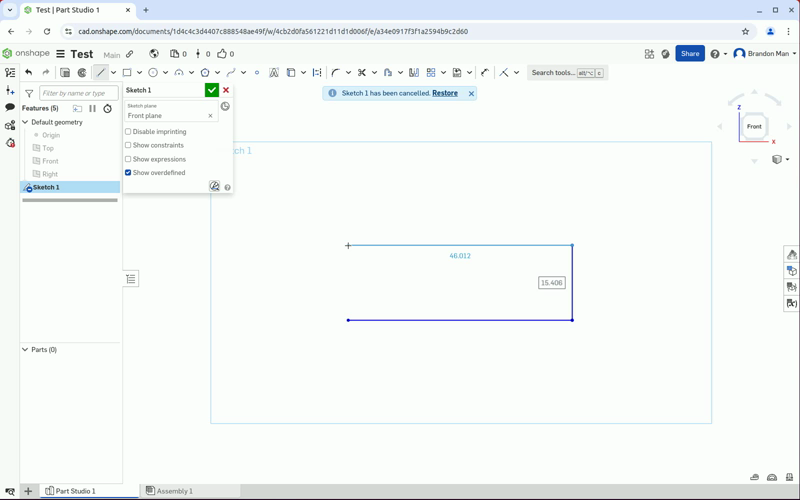
key_up(shift)
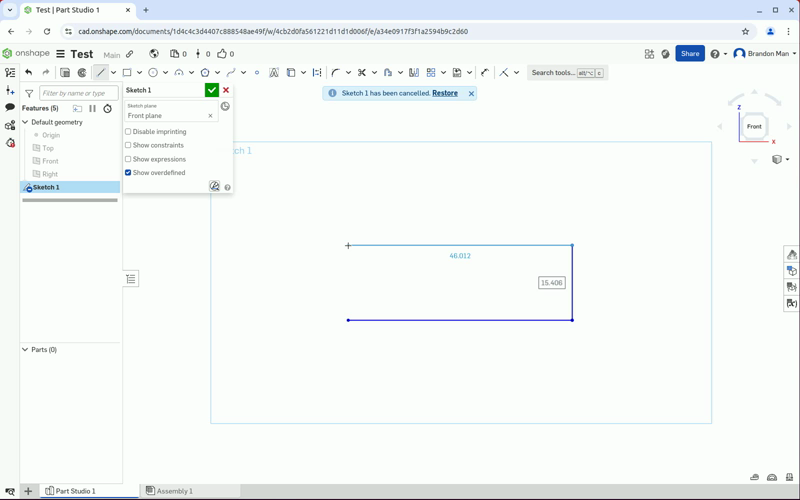
key_down(shift)
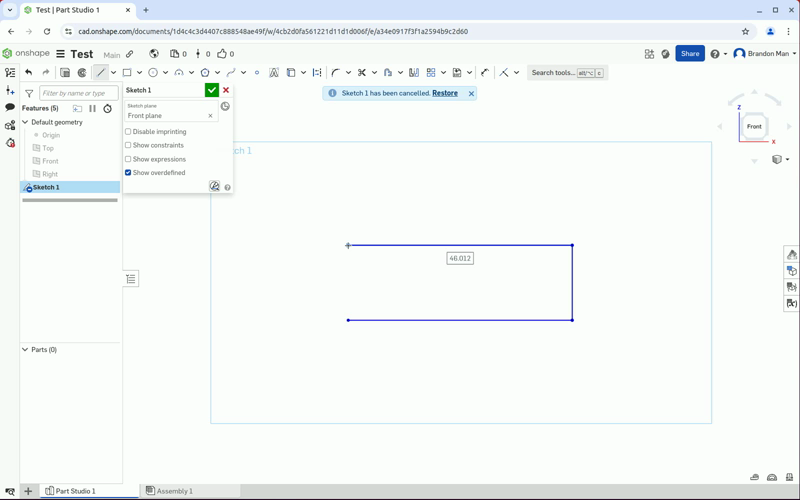
mouse_move(348, 320)
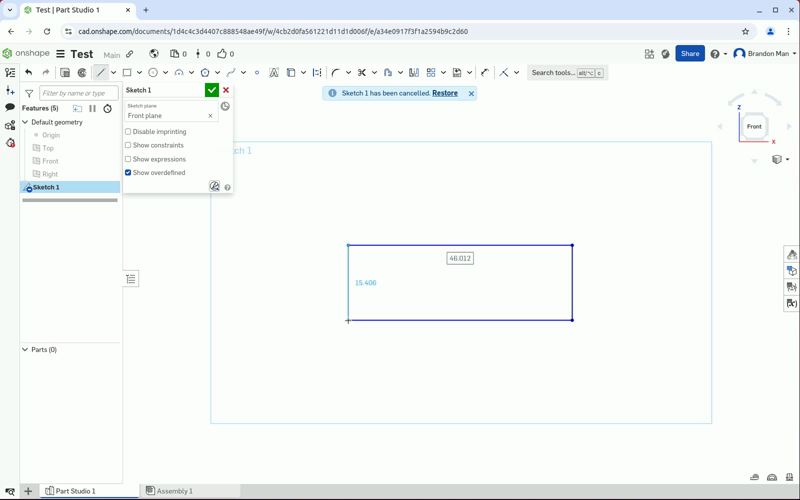
key_up(shift)
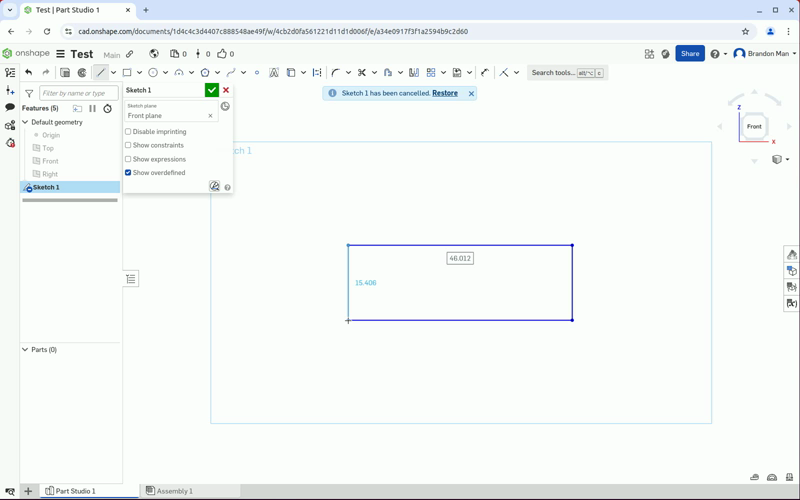
click(348, 320)
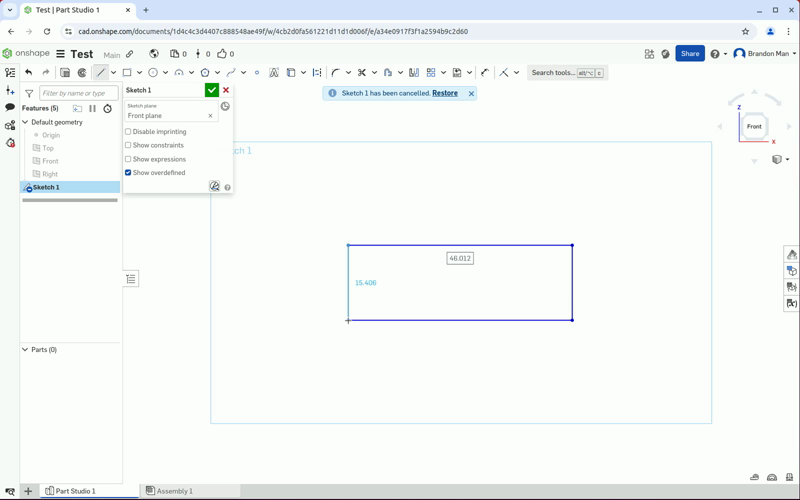
key(esc)
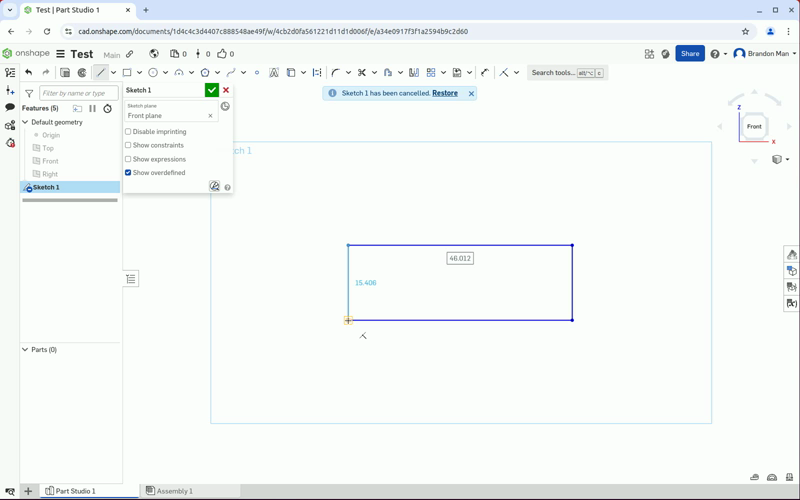
key(c)
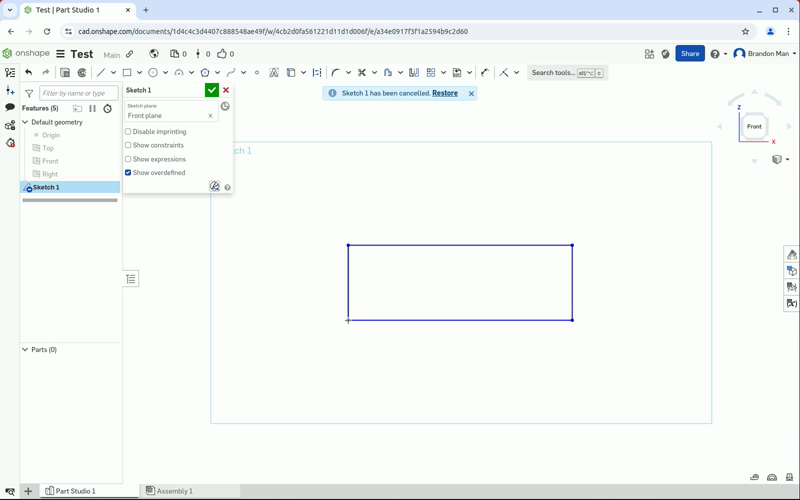
key_down(shift)
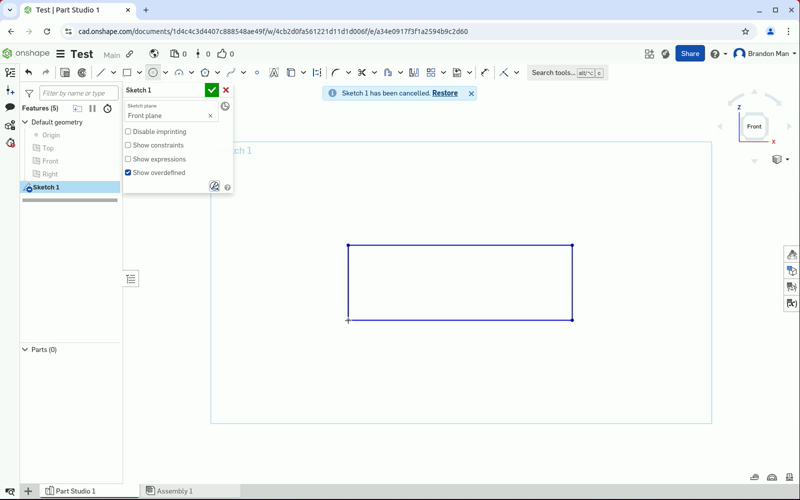
mouse_move(376, 282)
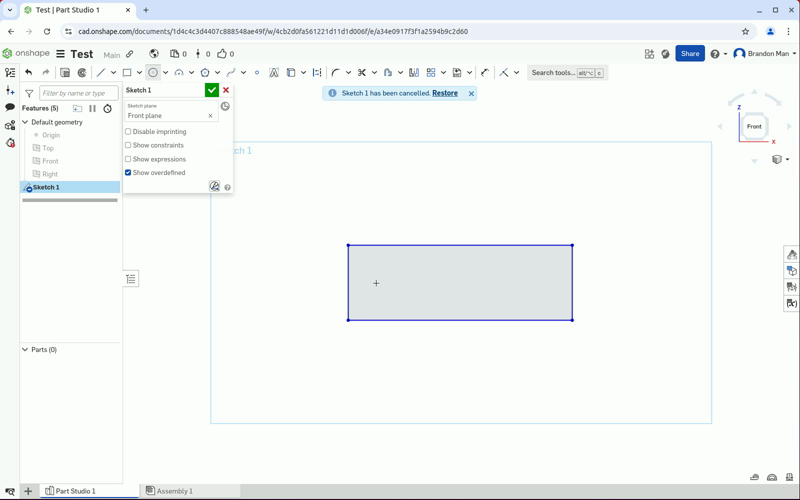
click(376, 282)
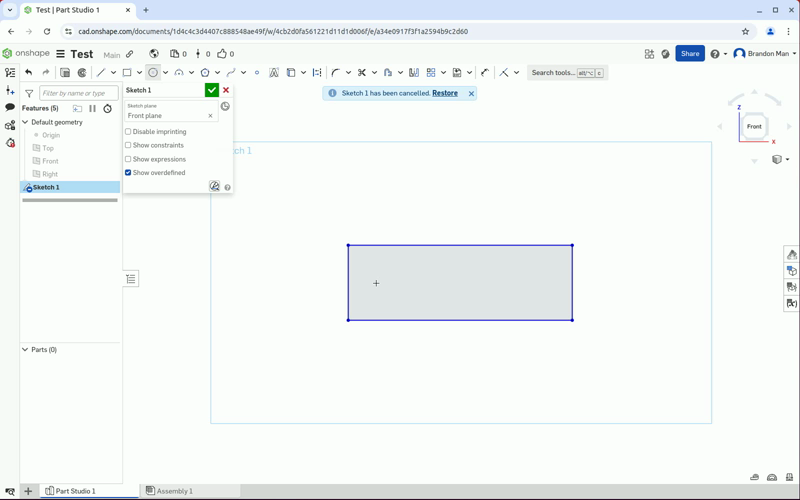
key_up(shift)
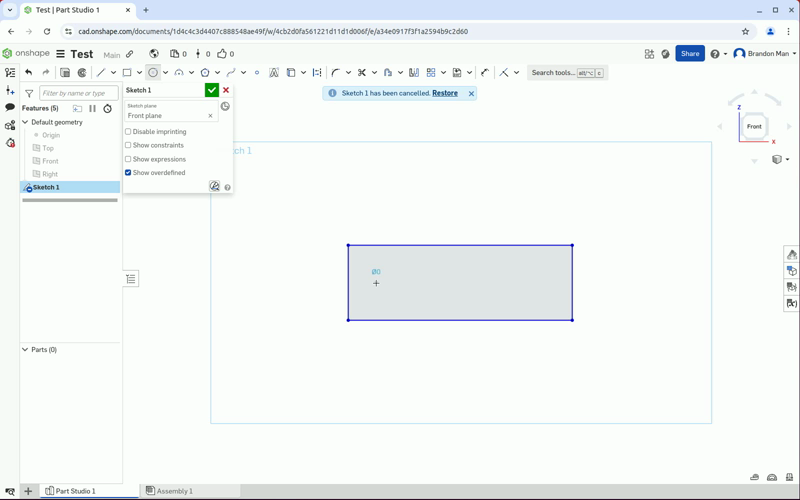
mouse_move(402, 282)
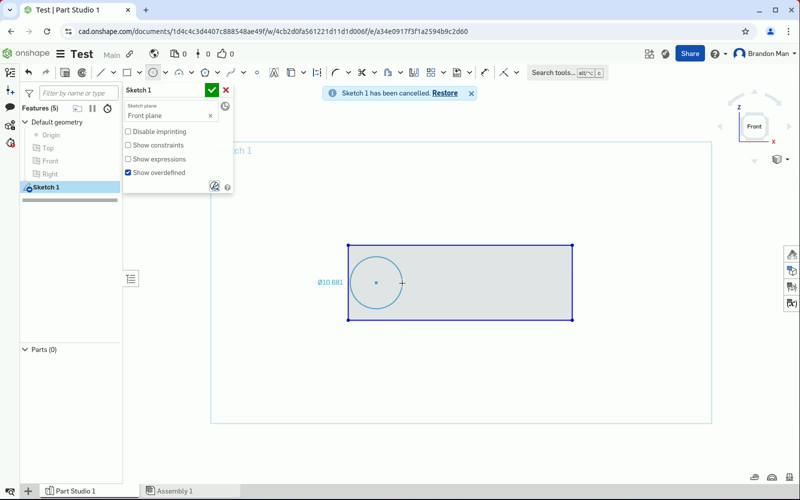
click(402, 282)
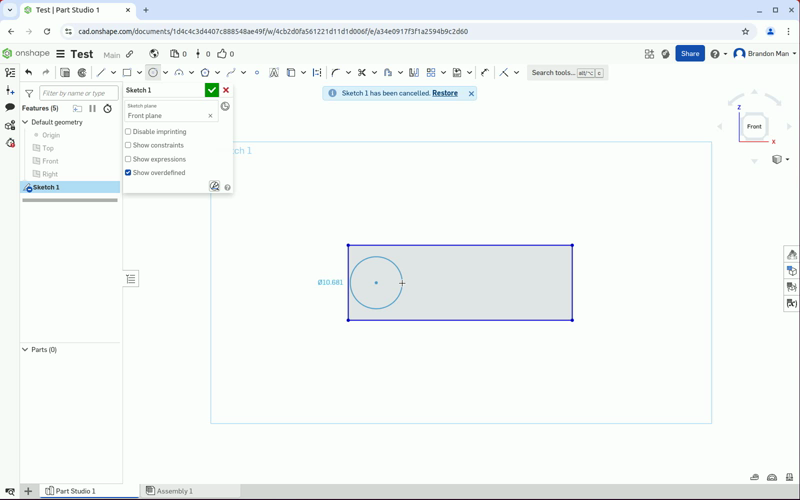
key(esc)
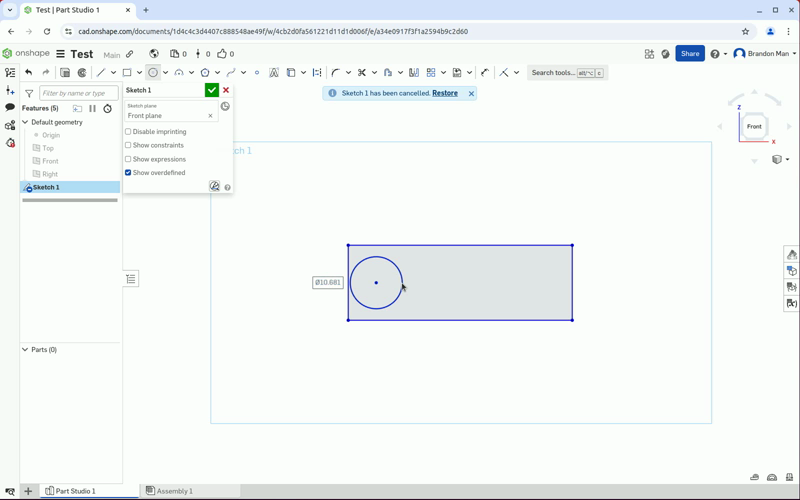
key(c)
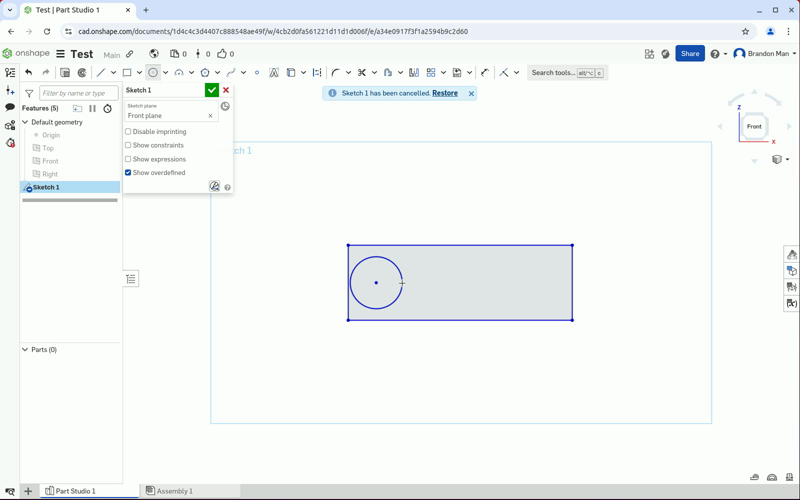
key_down(shift)
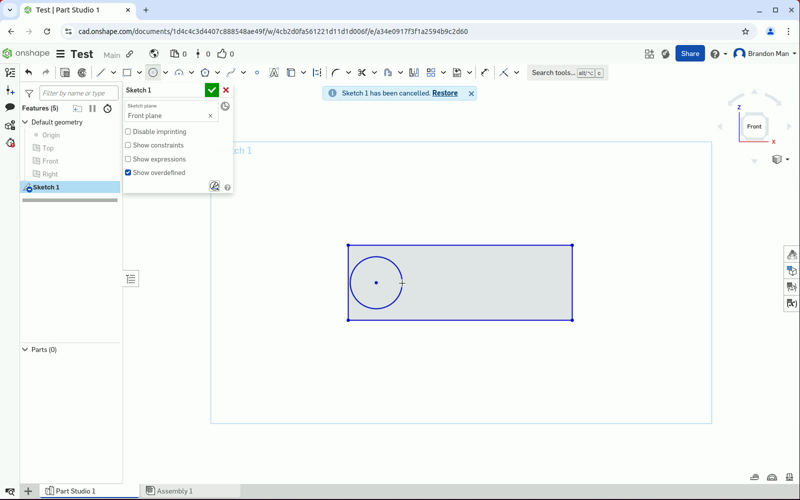
mouse_move(541, 282)
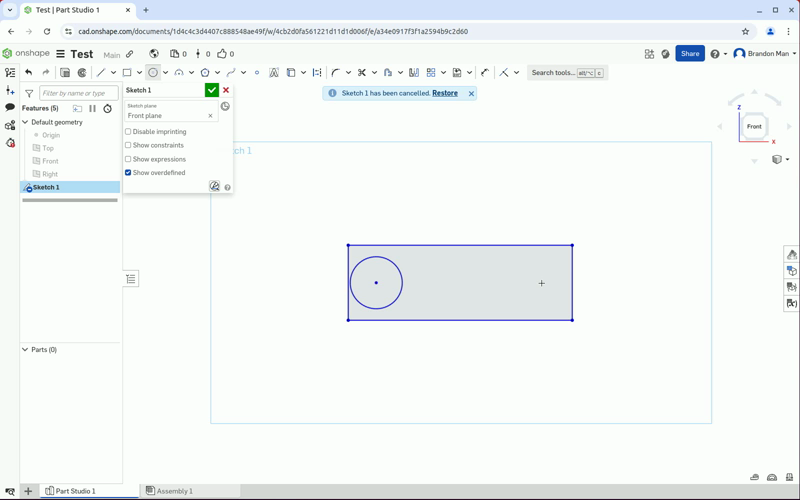
click(541, 282)
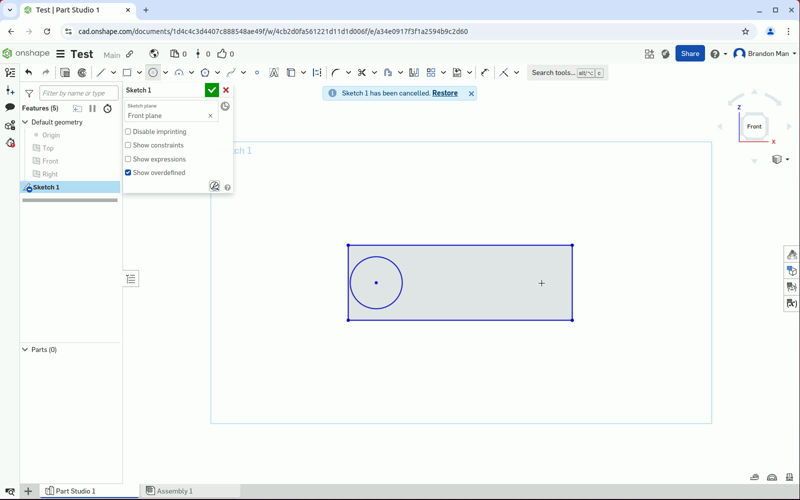
key_up(shift)
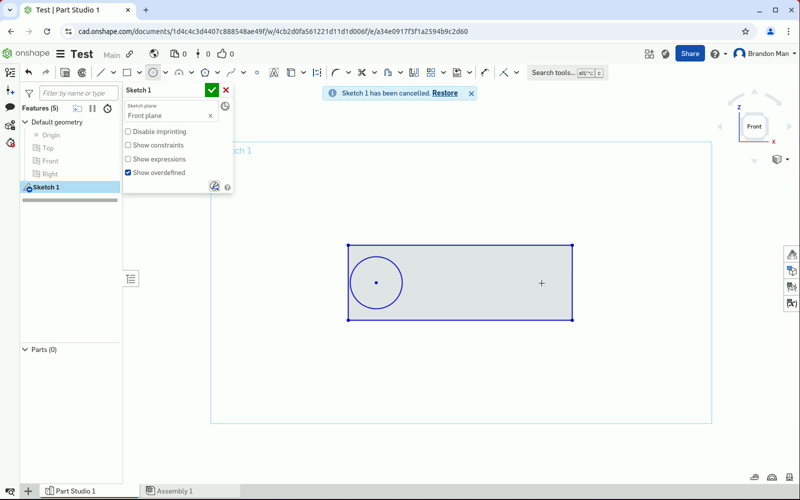
mouse_move(569, 282)
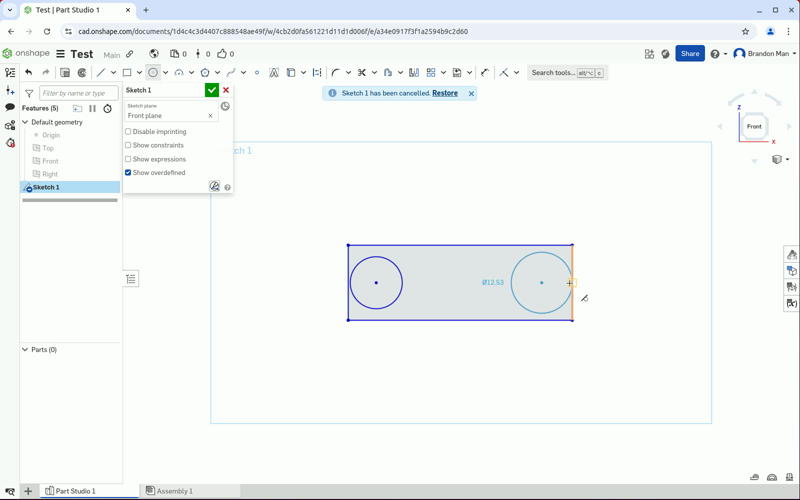
click(569, 282)
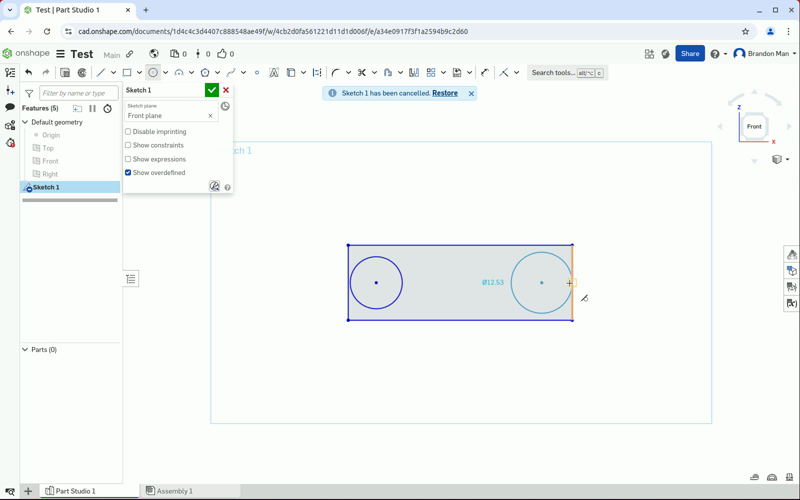
key(esc)
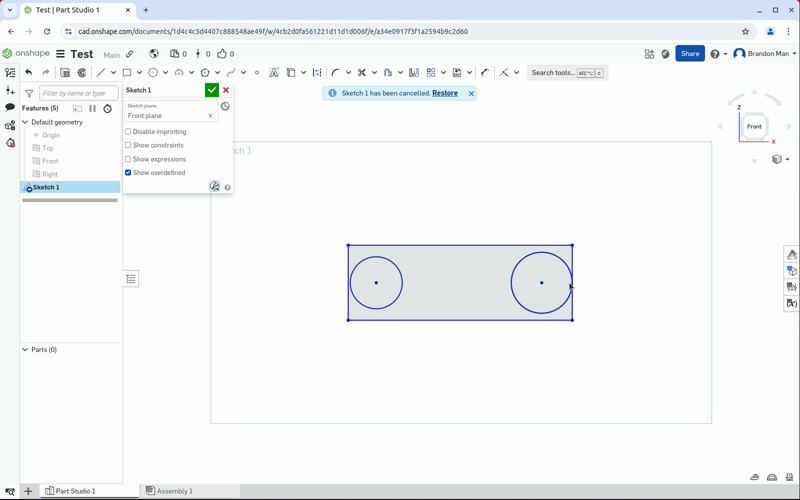
mouse_move(453, 255)
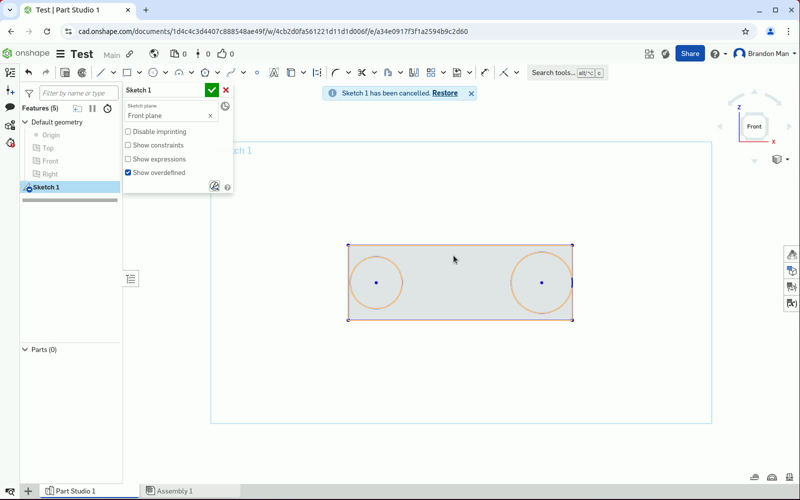
click(453, 255)
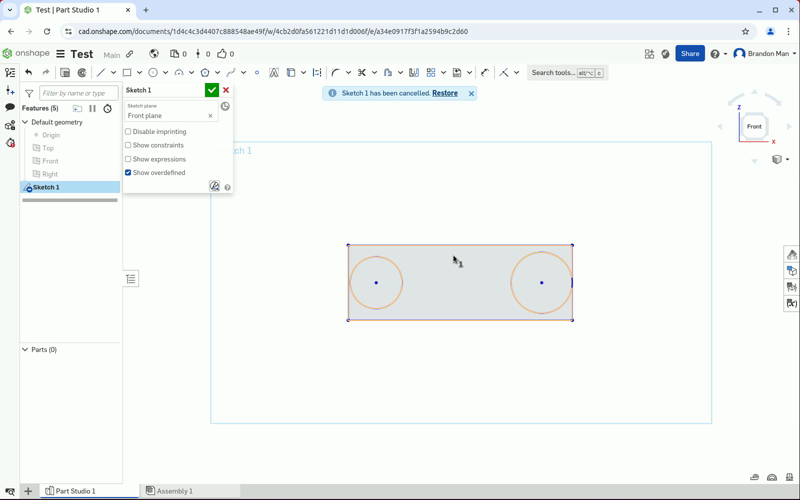
mouse_move(73, 352)
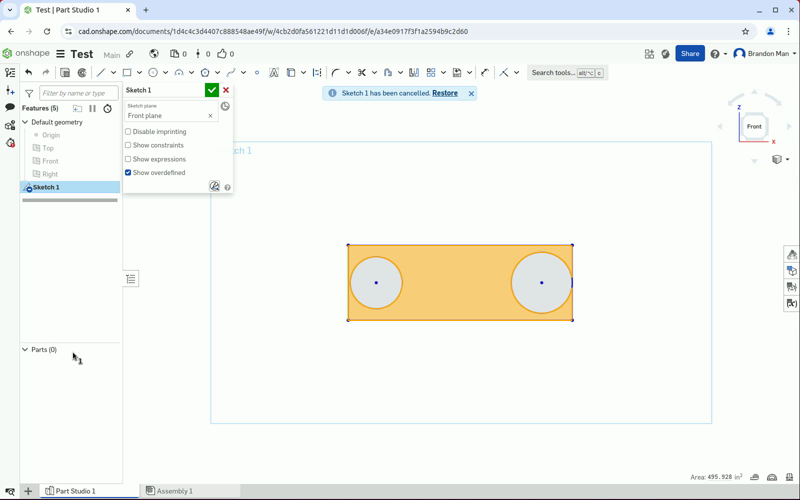
key(shift+y)
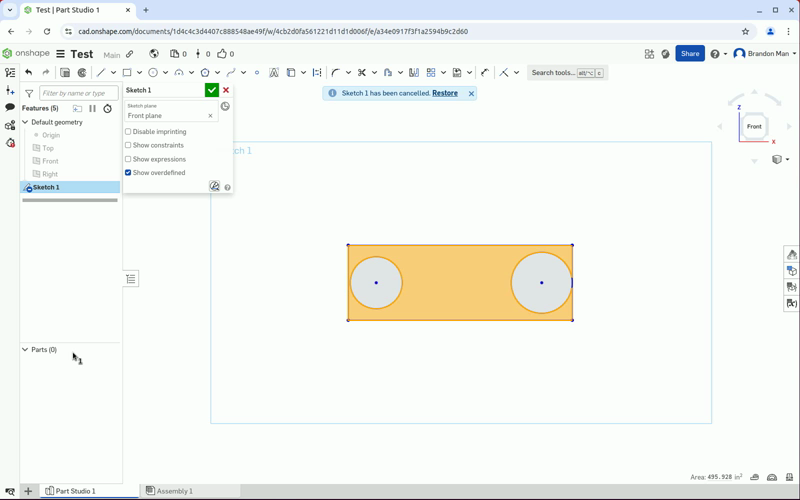
key(shift+e)
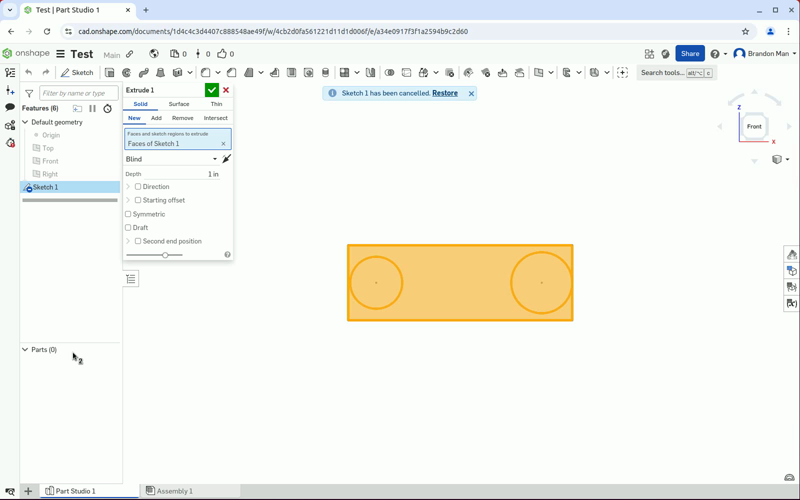
mouse_move(143, 106)
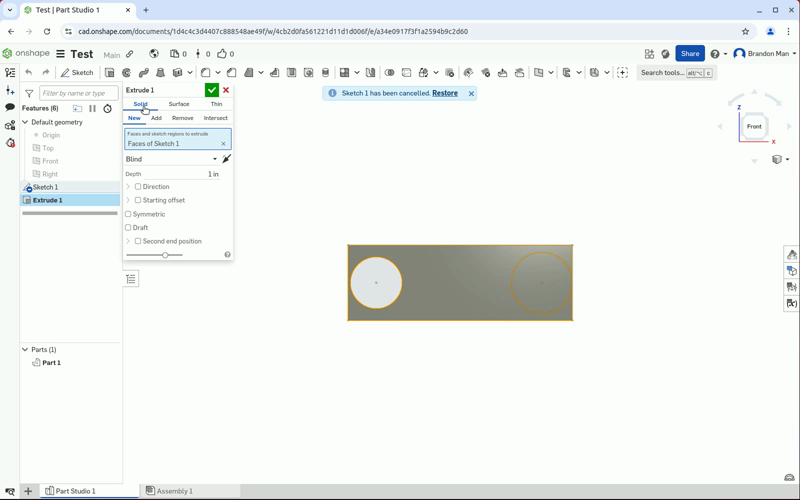
click(143, 106)
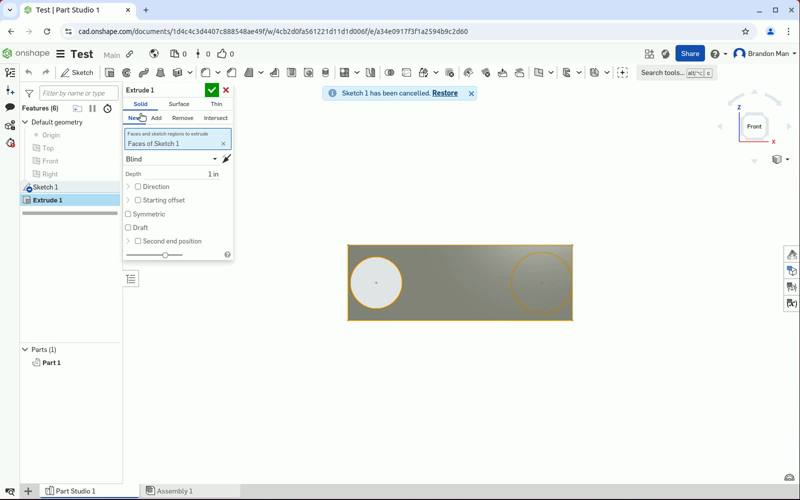
mouse_move(137, 120)
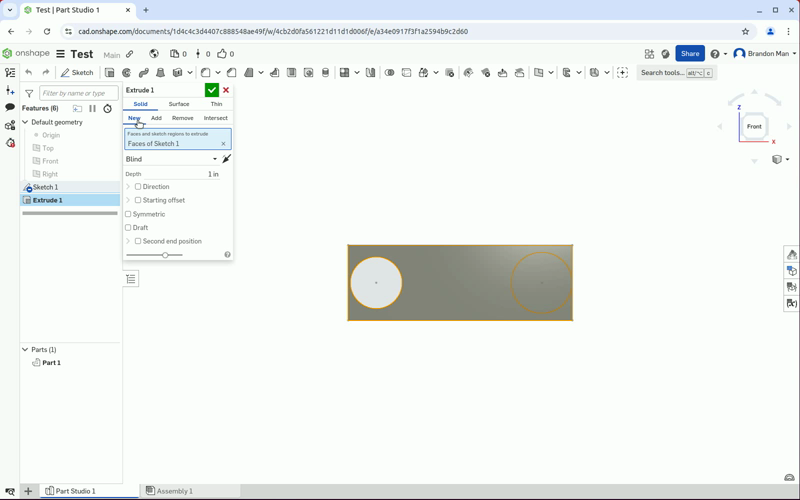
click(137, 120)
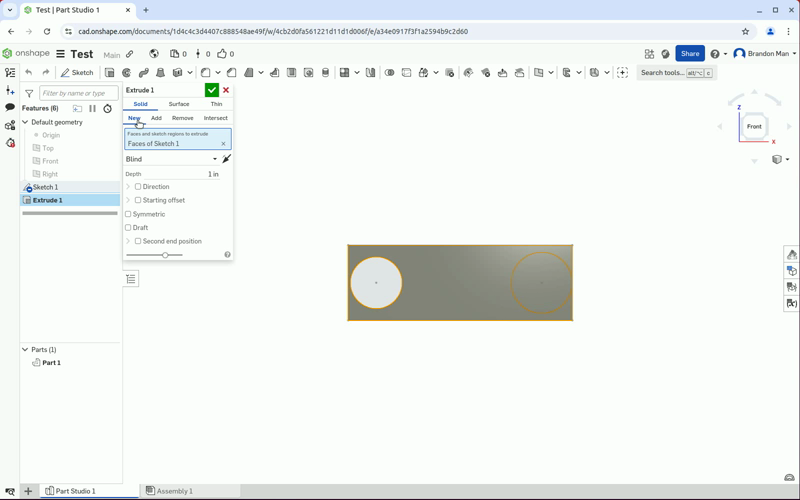
key(tab, 4)
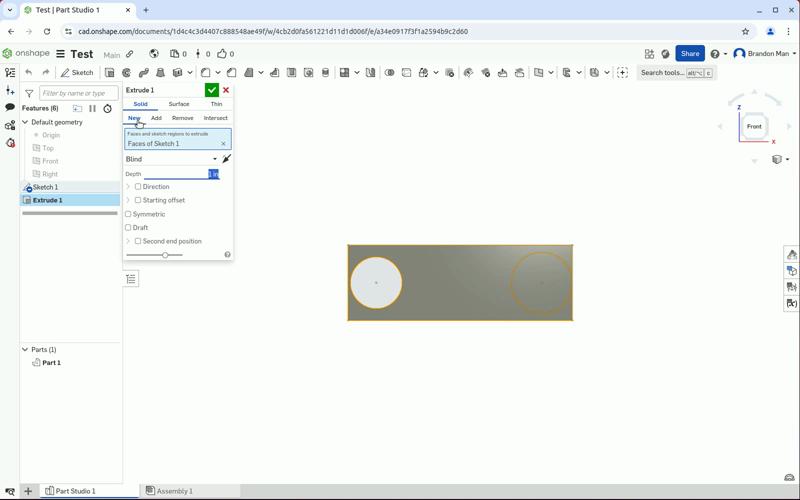
text(19.738)
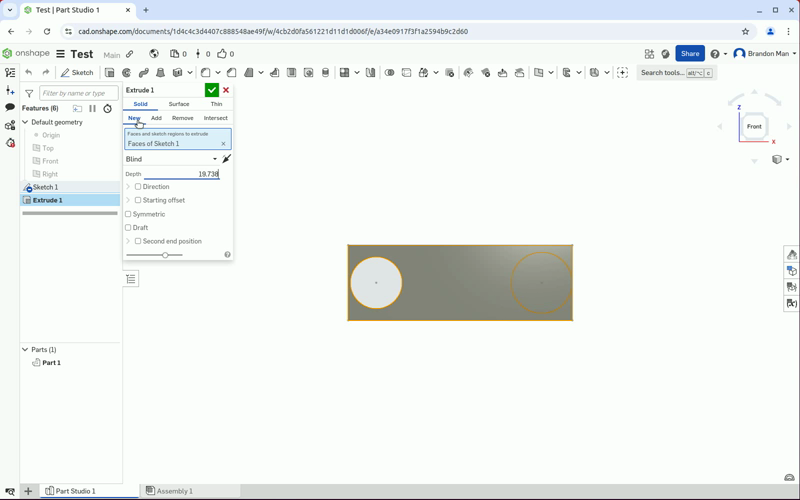
key(enter)
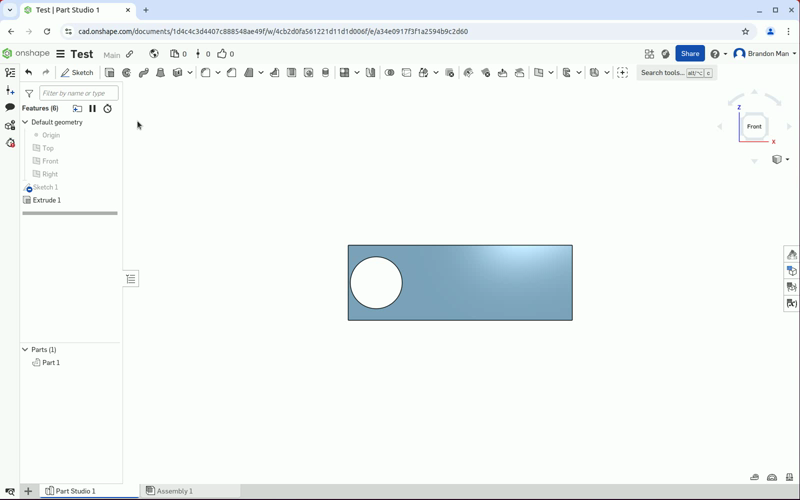
key(shift+h)
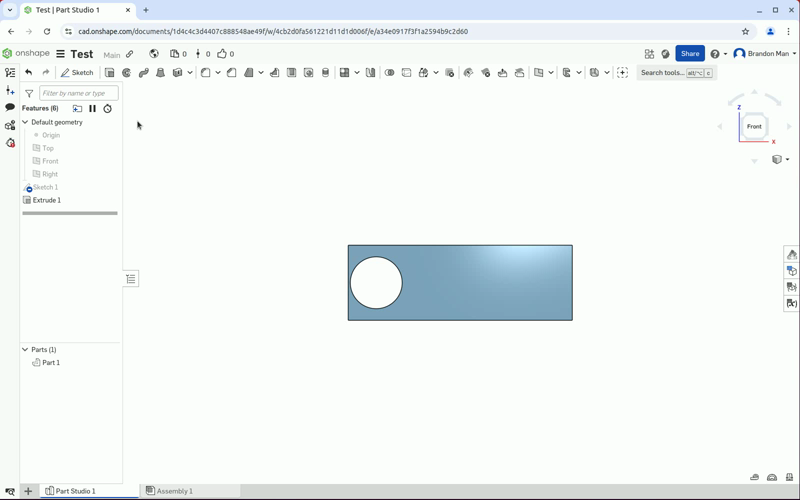
key(shift+h)
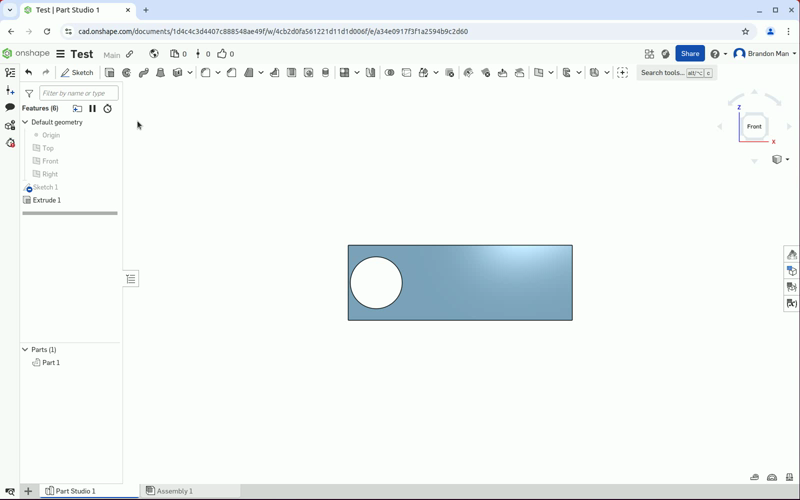
mouse_move(73, 189)
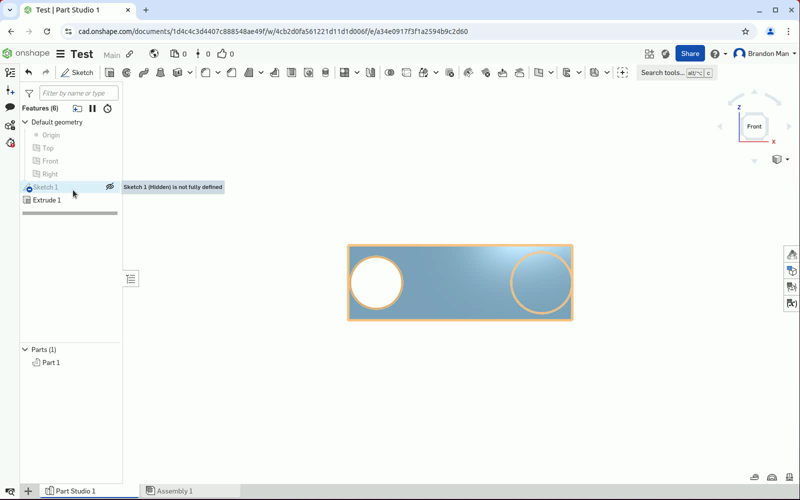
click(73, 189)
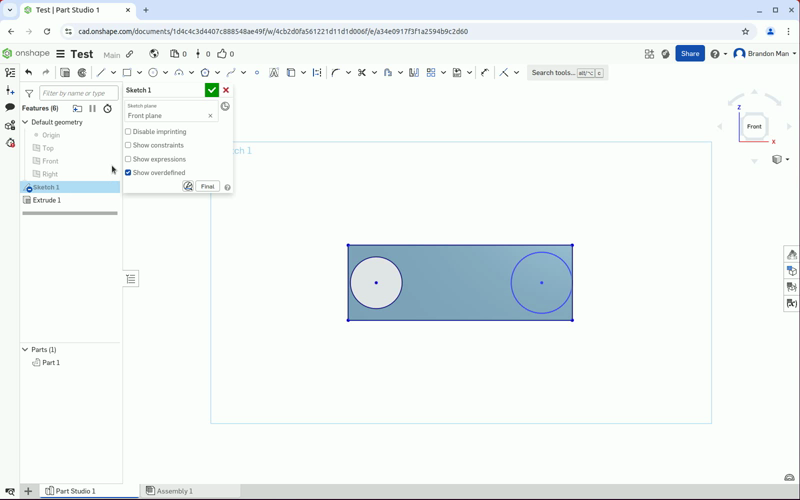
mouse_move(229, 92)
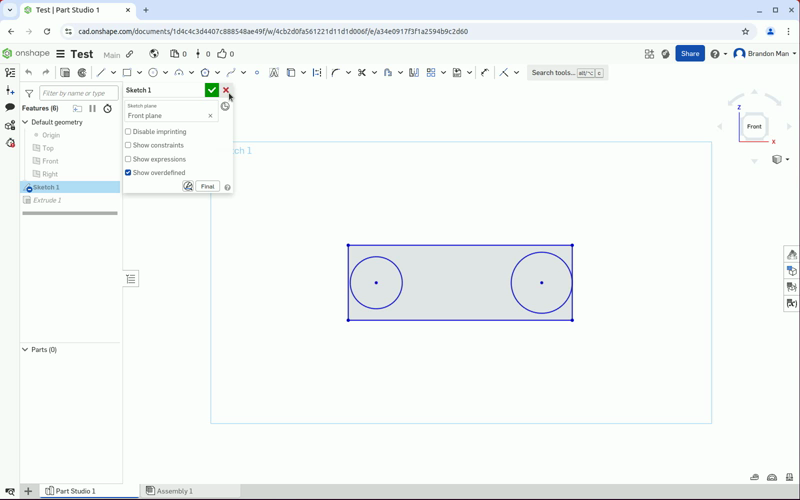
click(229, 92)
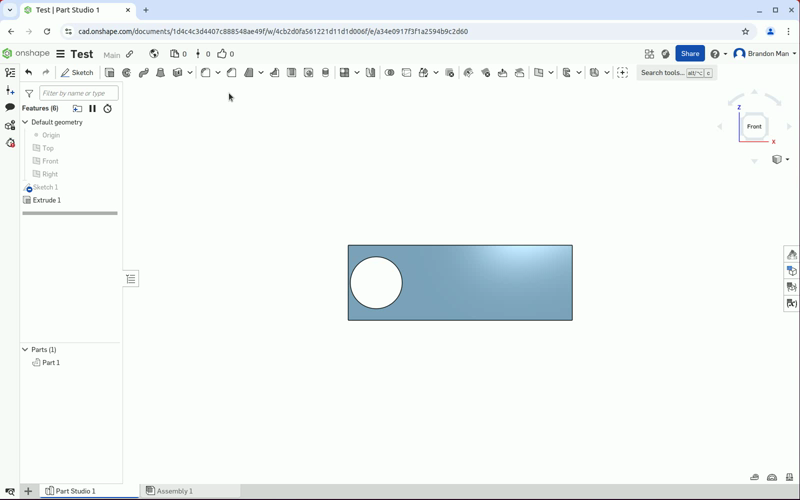
mouse_move(73, 352)
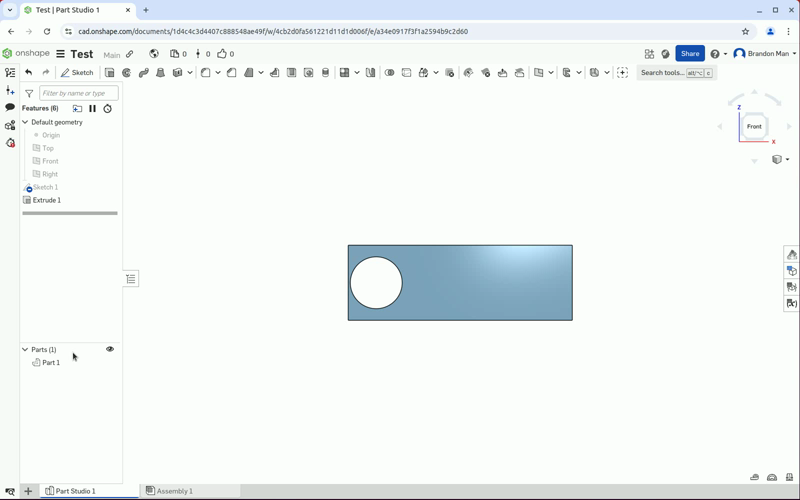
key(y)
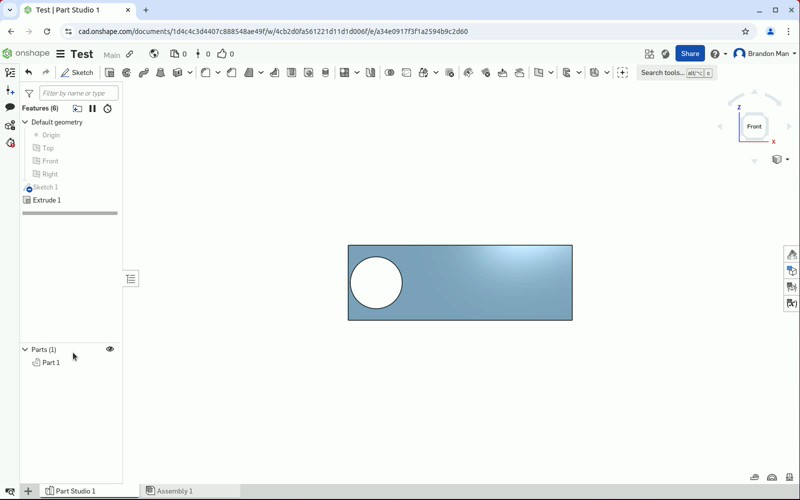
key(shift+p)
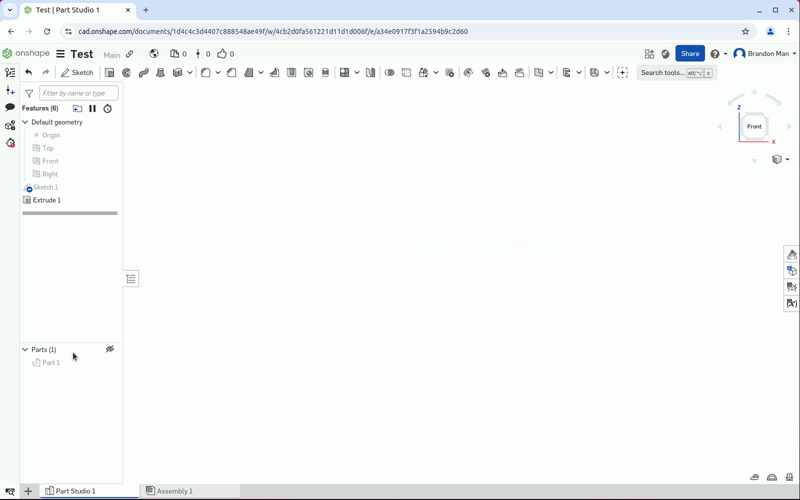
key(space)
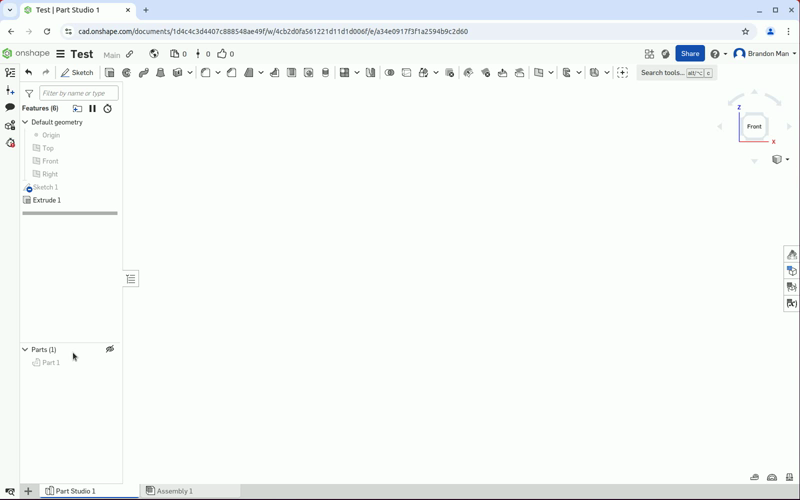
key_down(shift)
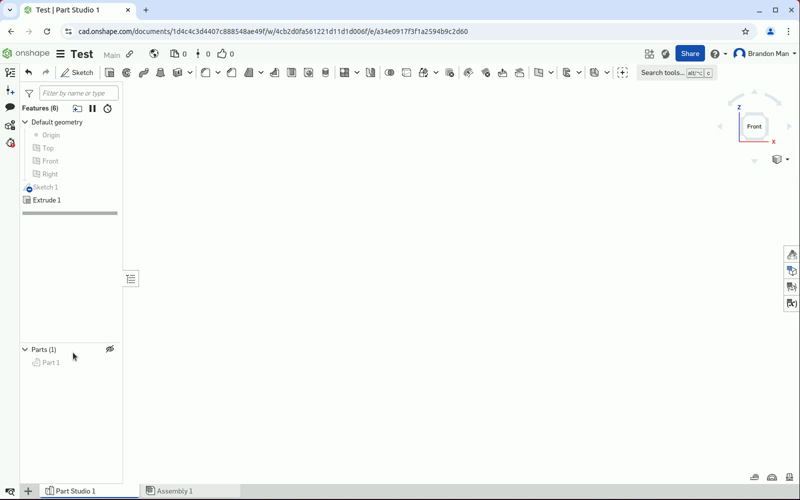
key(down)
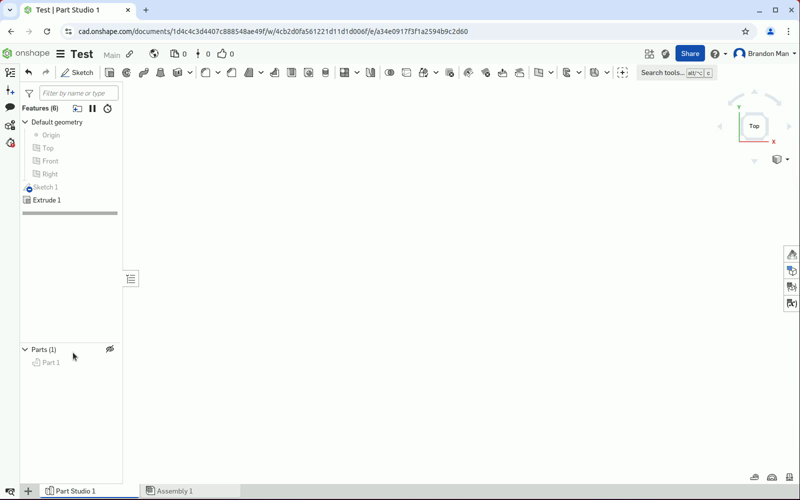
key_up(shift)
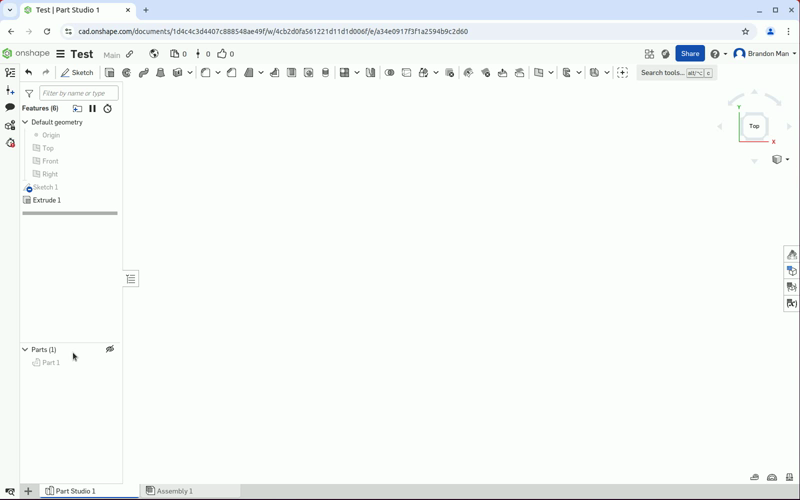
mouse_move(73, 352)
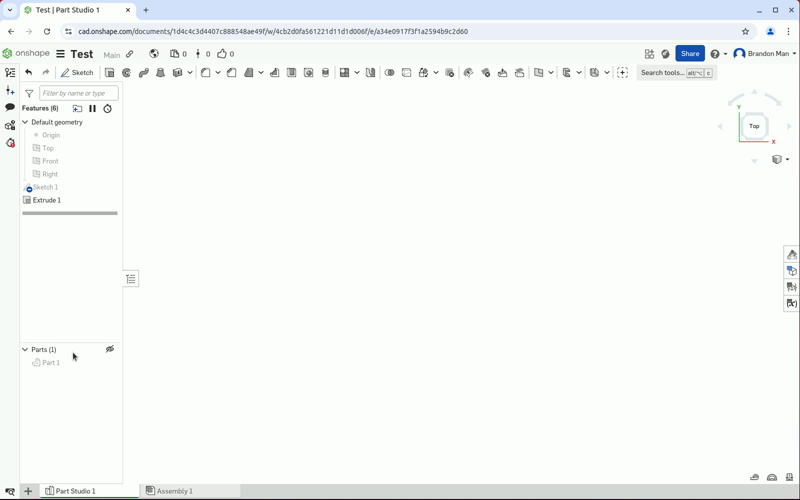
key(shift+y)
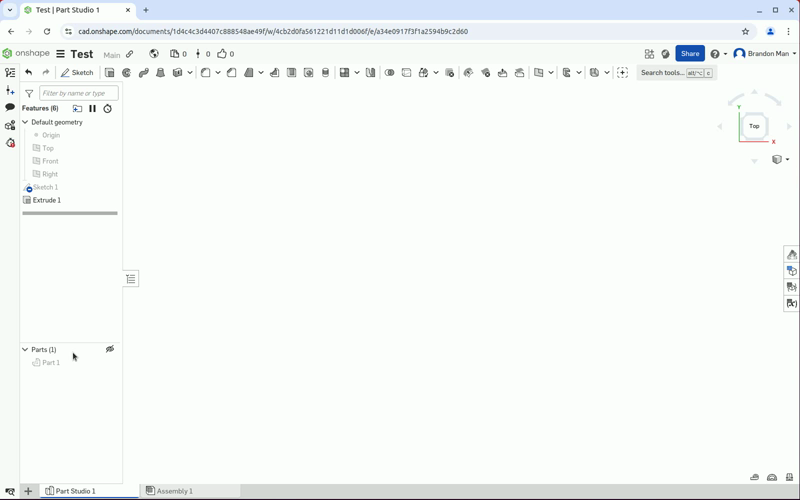
key(shift+s)
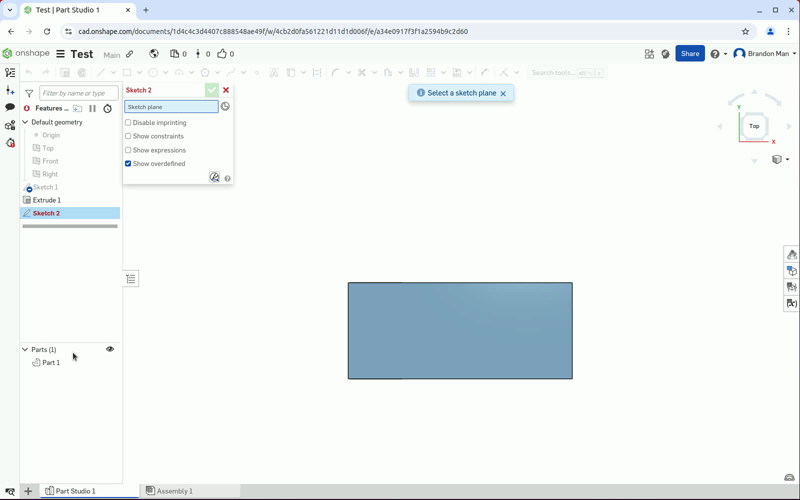
mouse_move(73, 150)
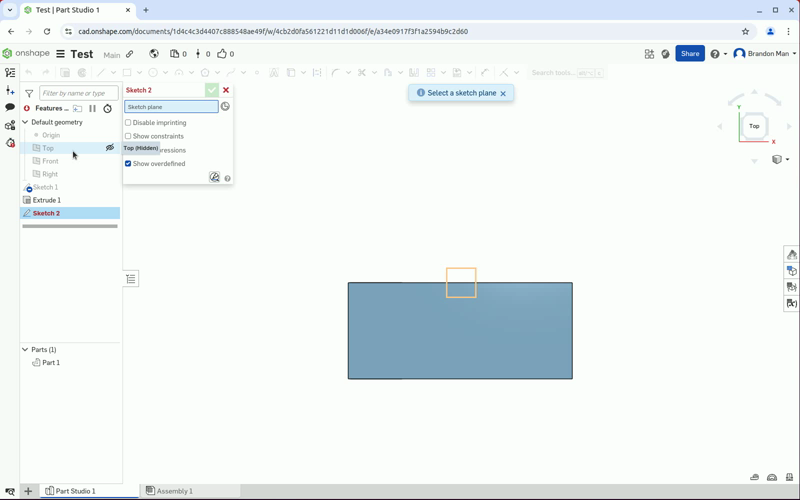
click(73, 150)
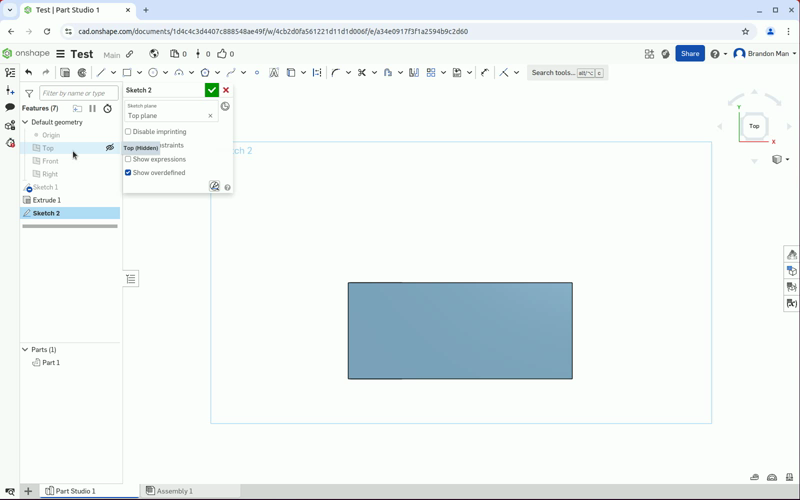
mouse_move(73, 352)
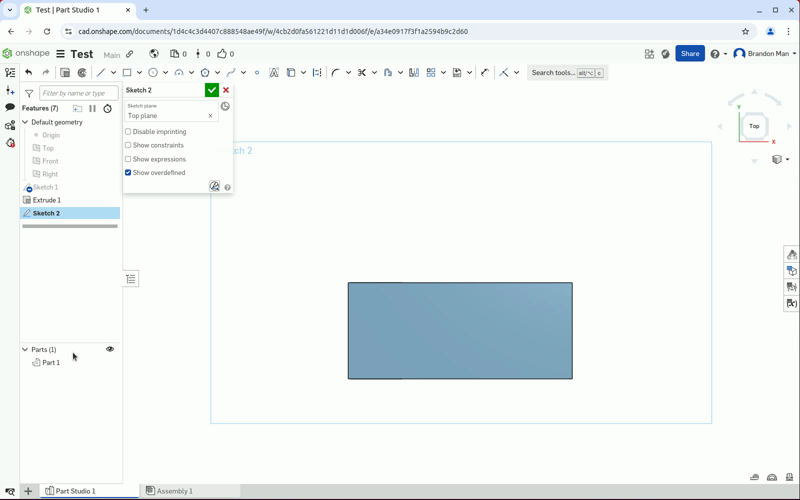
key(y)
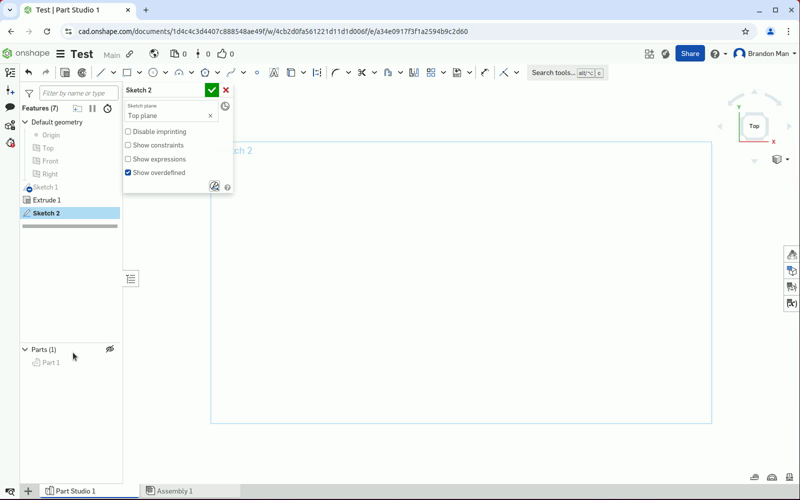
key(l)
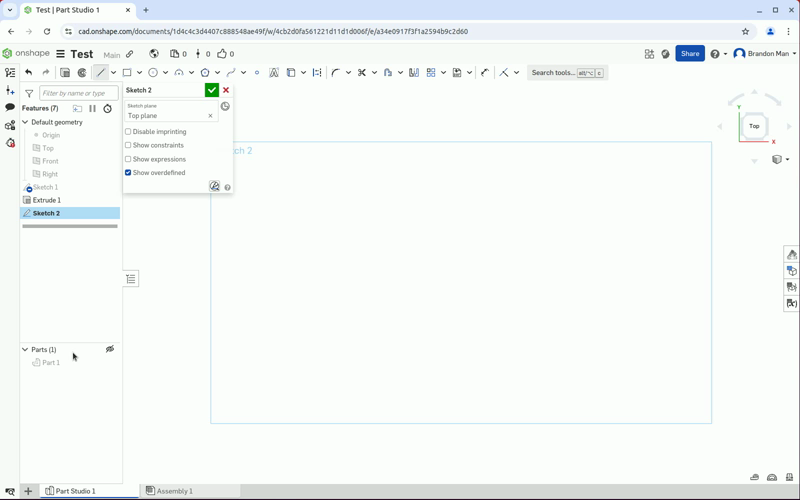
key_down(shift)
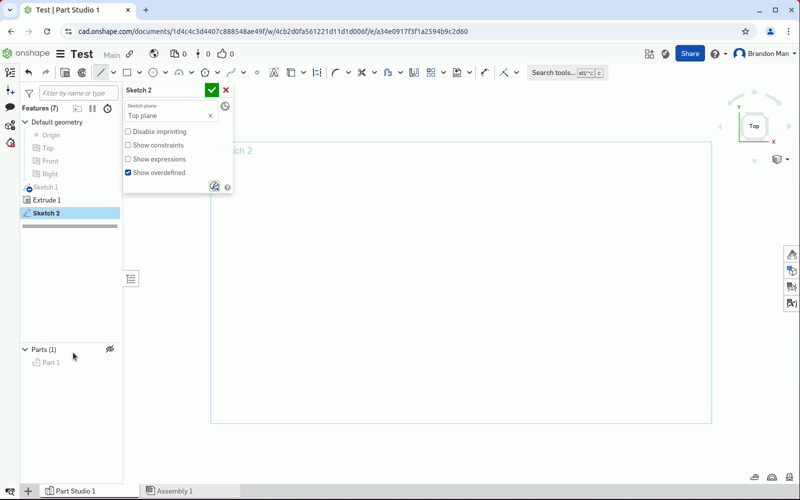
mouse_move(372, 345)
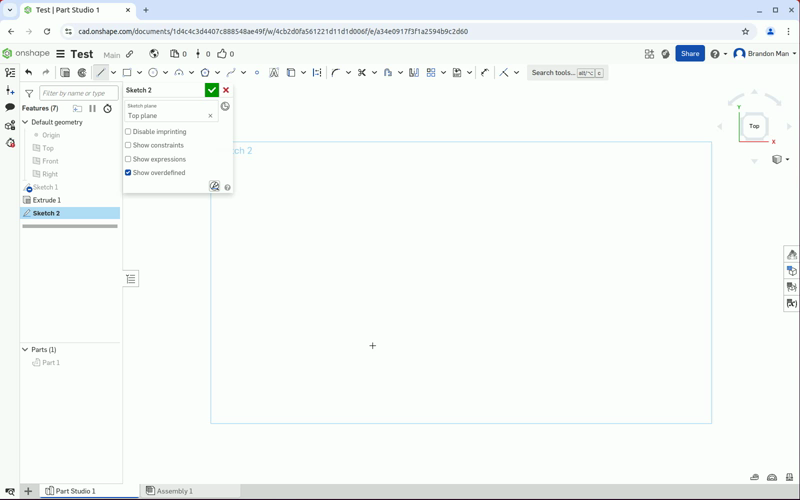
click(372, 345)
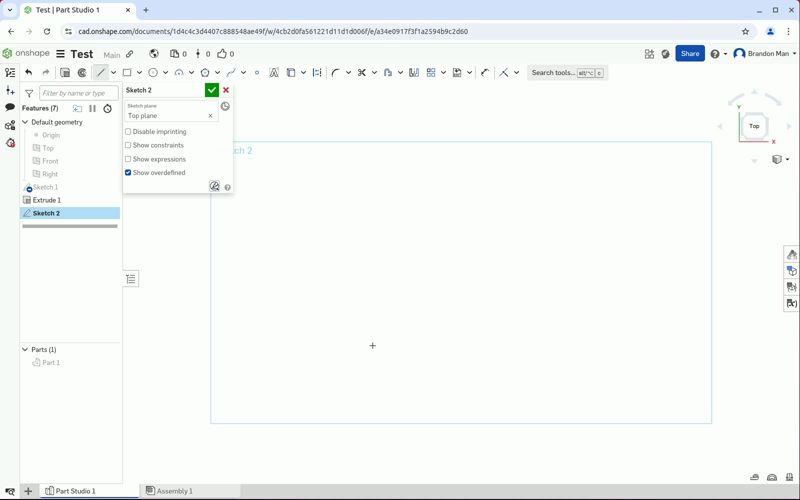
key_up(shift)
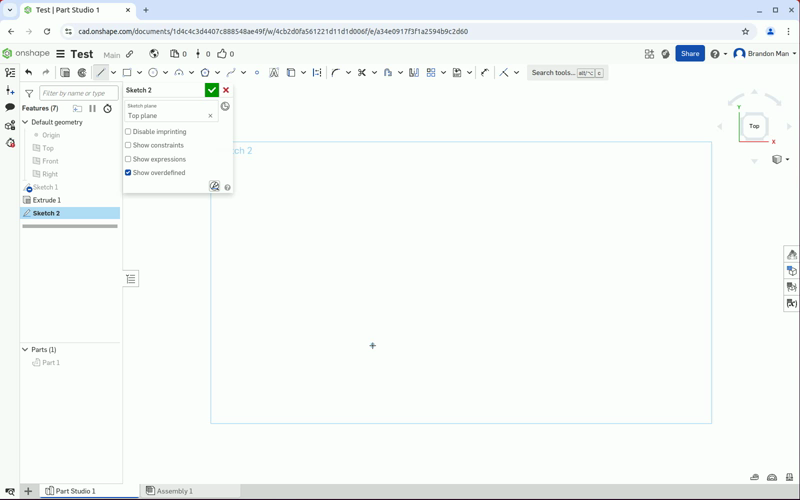
key_down(shift)
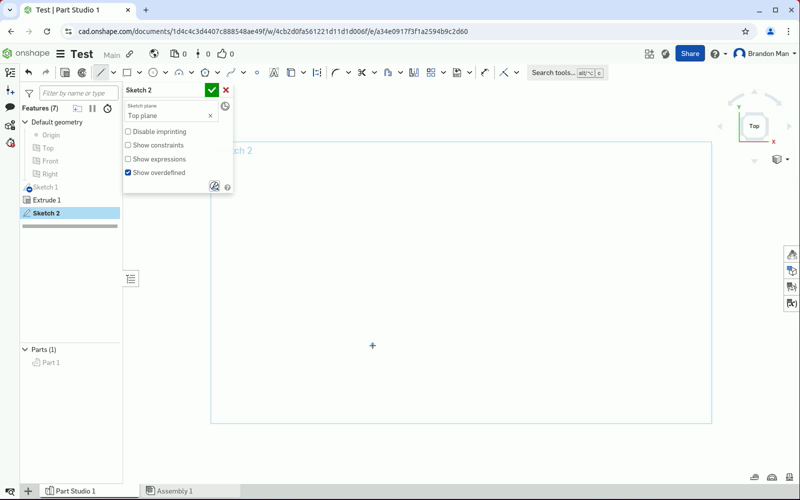
mouse_move(473, 345)
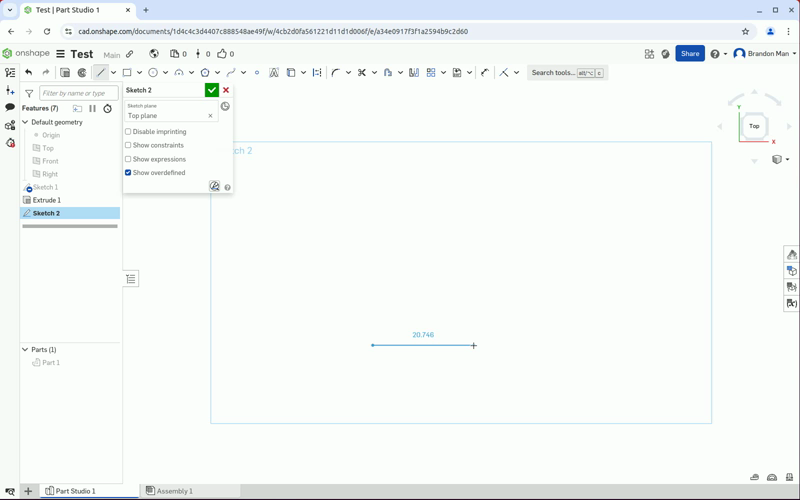
click(473, 345)
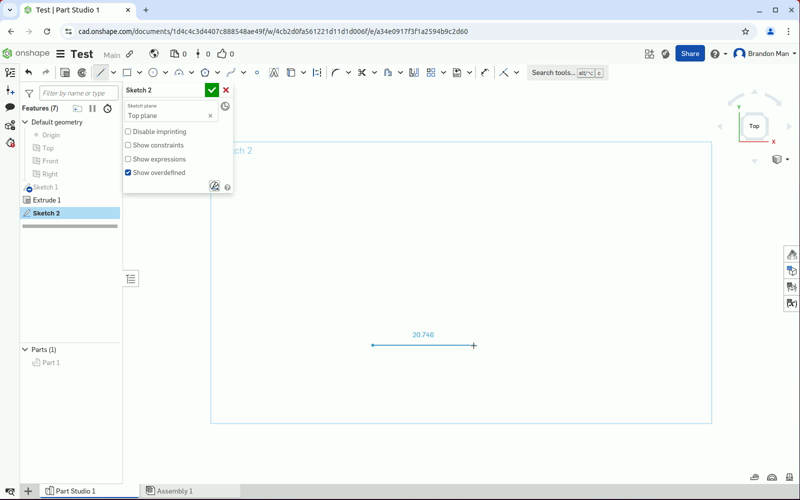
key_up(shift)
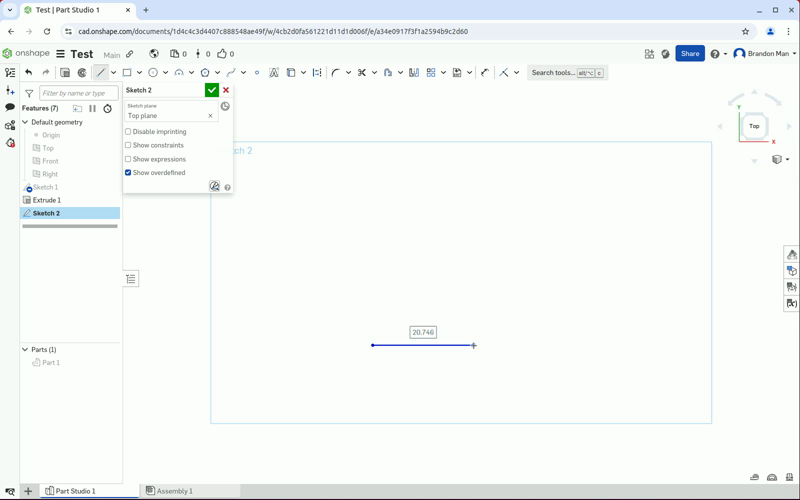
key_down(shift)
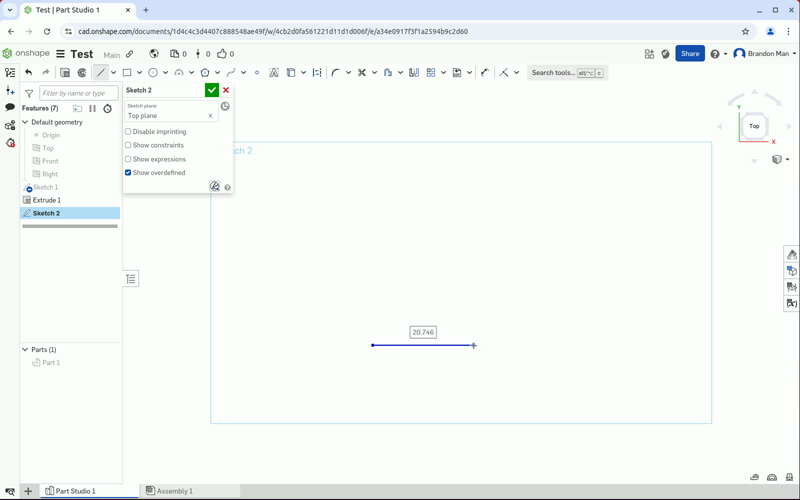
mouse_move(503, 345)
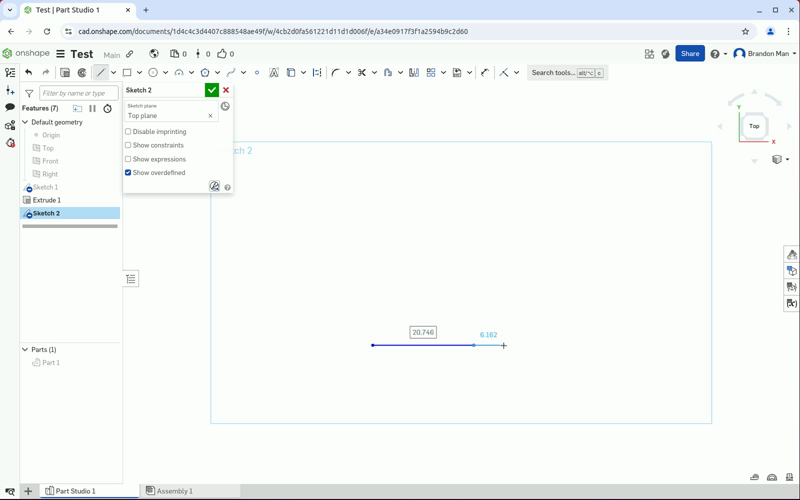
mouse_move(473, 324)
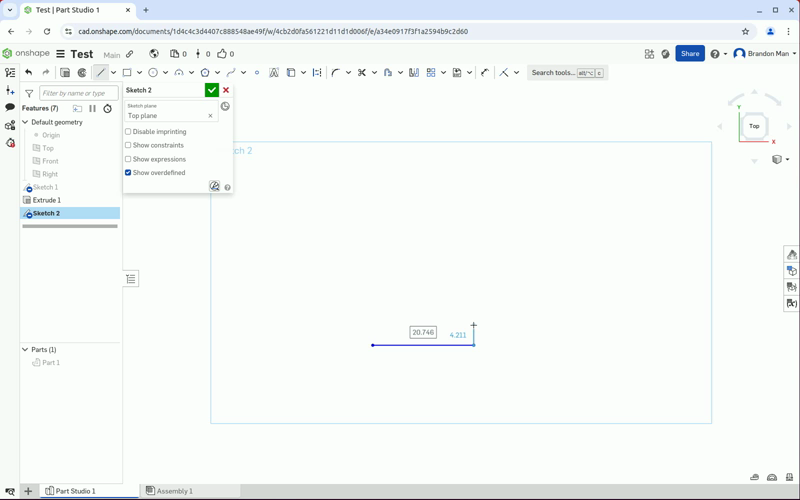
click(473, 324)
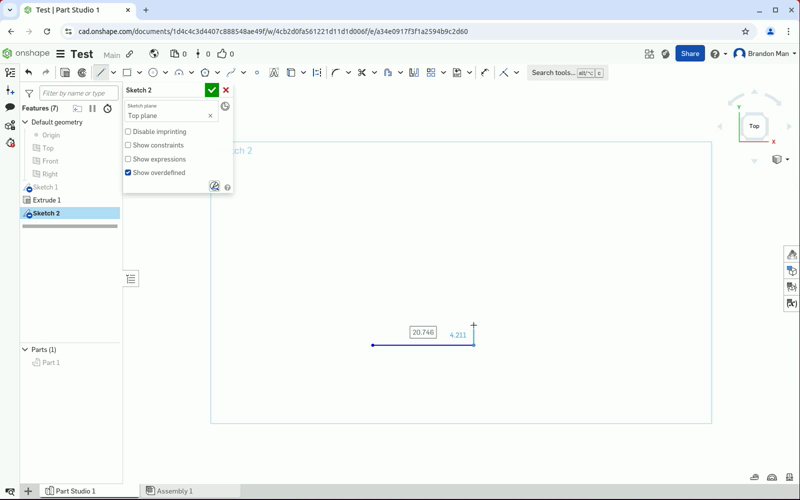
key_up(shift)
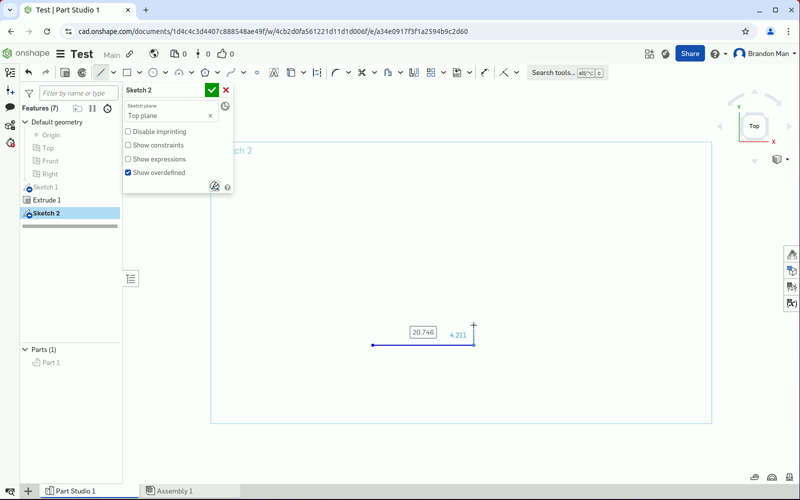
key_down(shift)
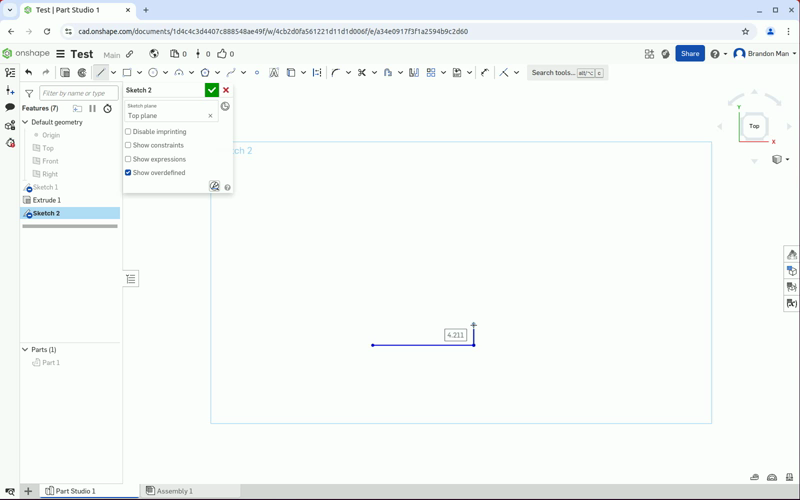
mouse_move(372, 324)
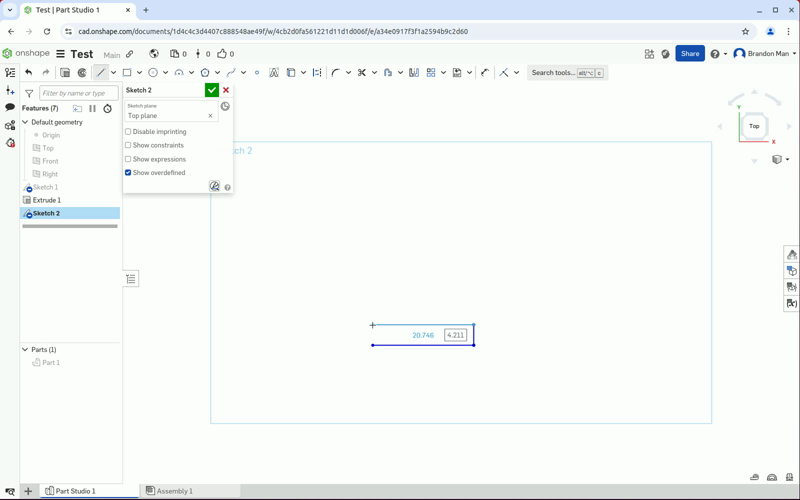
click(372, 324)
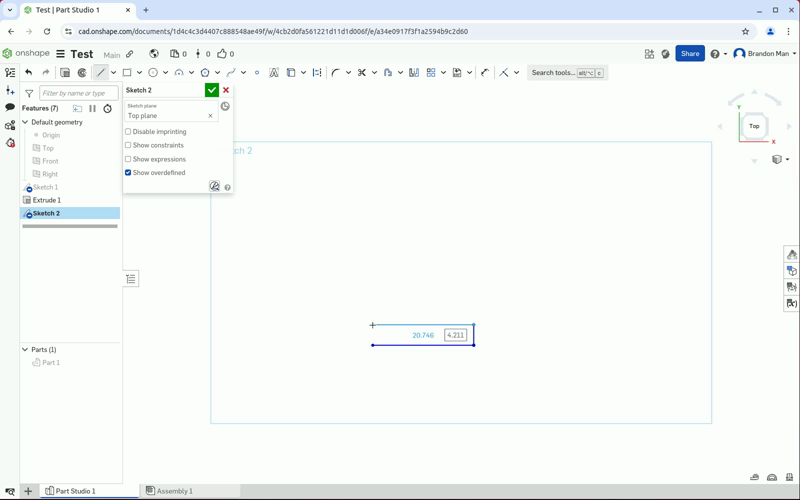
key_up(shift)
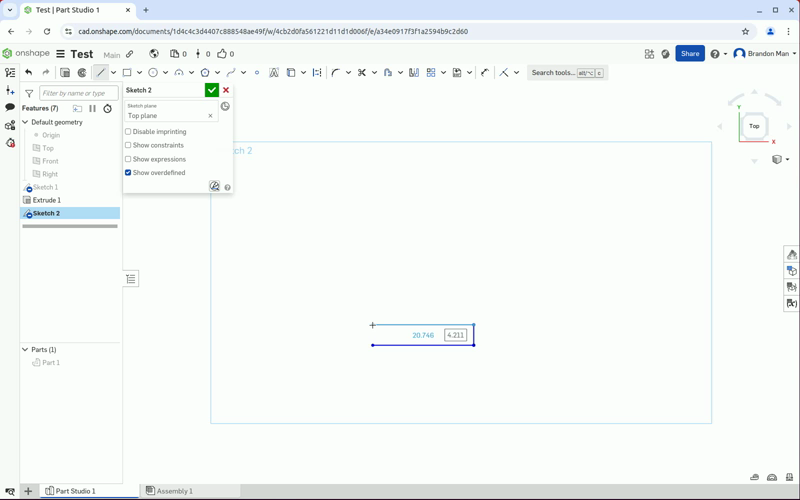
mouse_move(402, 324)
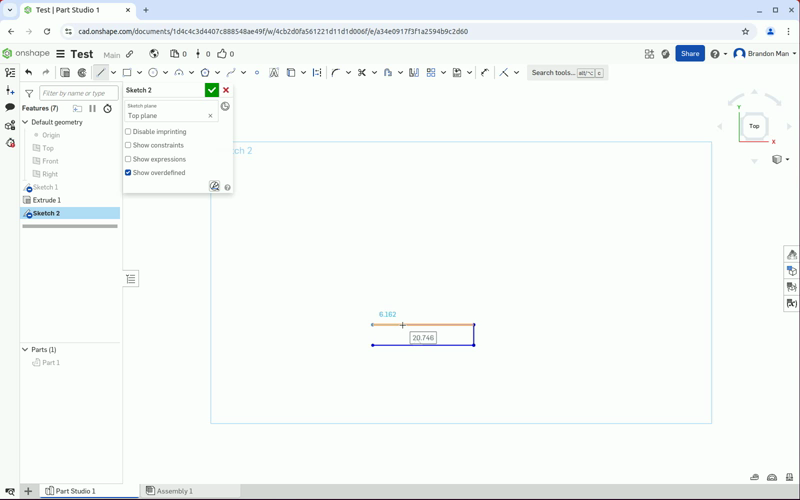
key_down(shift)
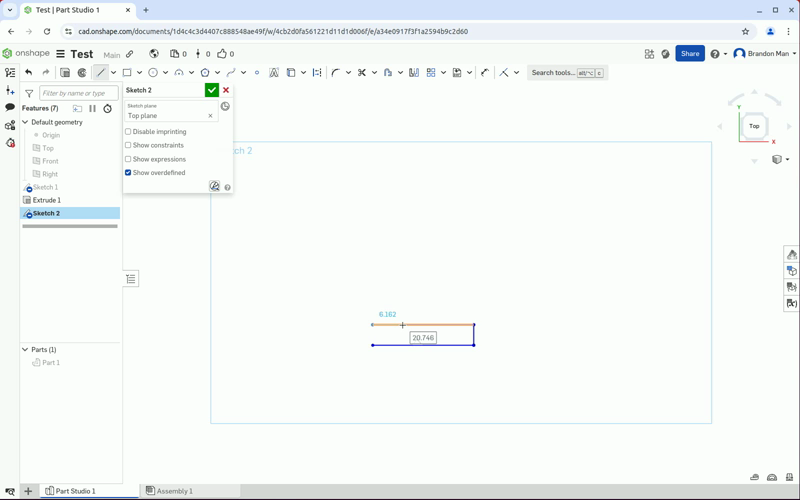
mouse_move(372, 345)
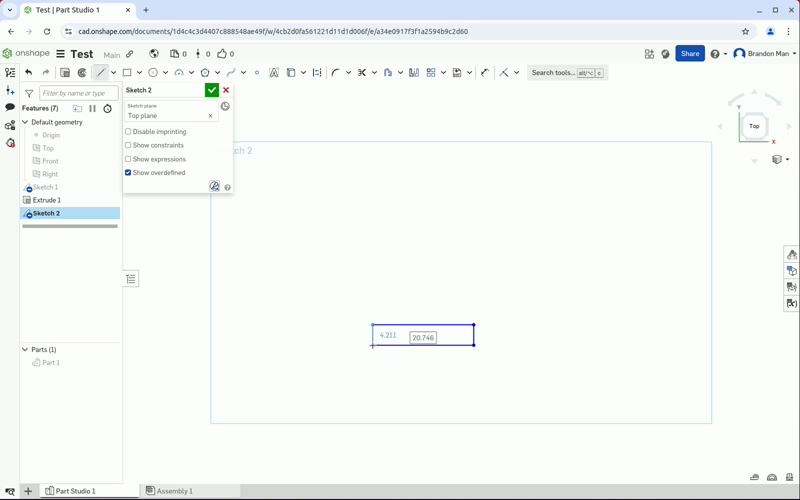
key_up(shift)
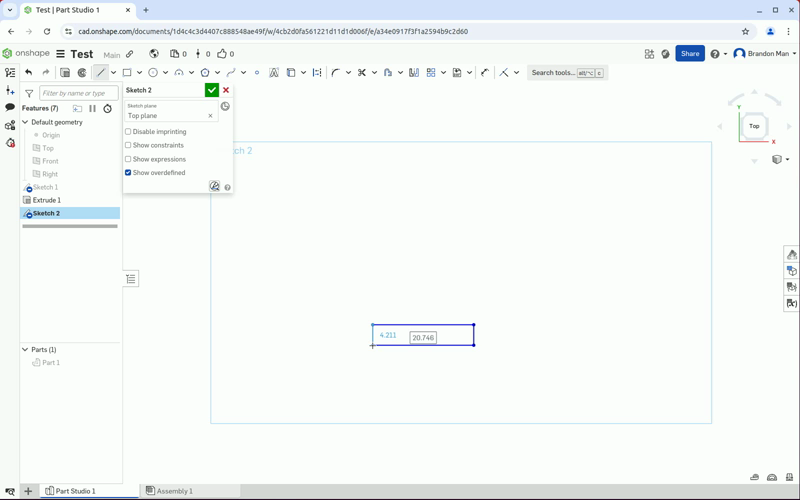
click(372, 345)
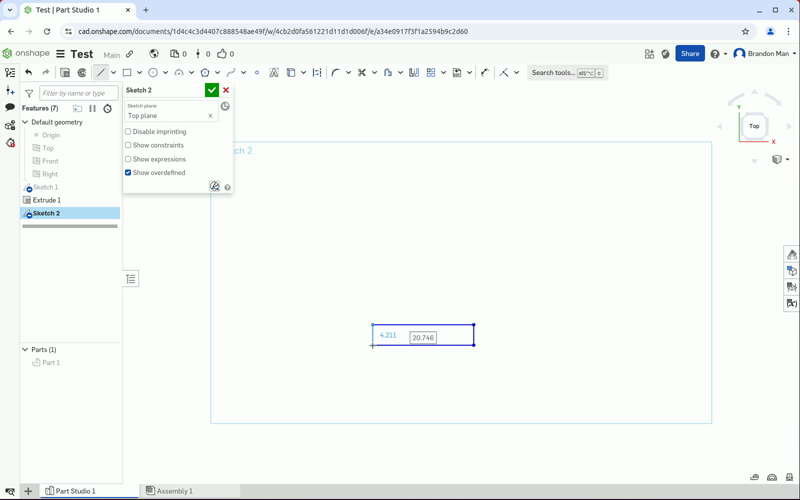
key(esc)
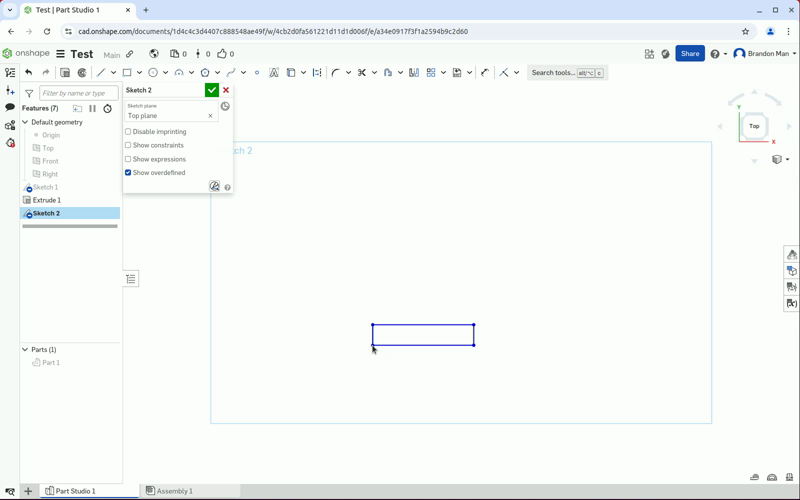
mouse_move(392, 341)
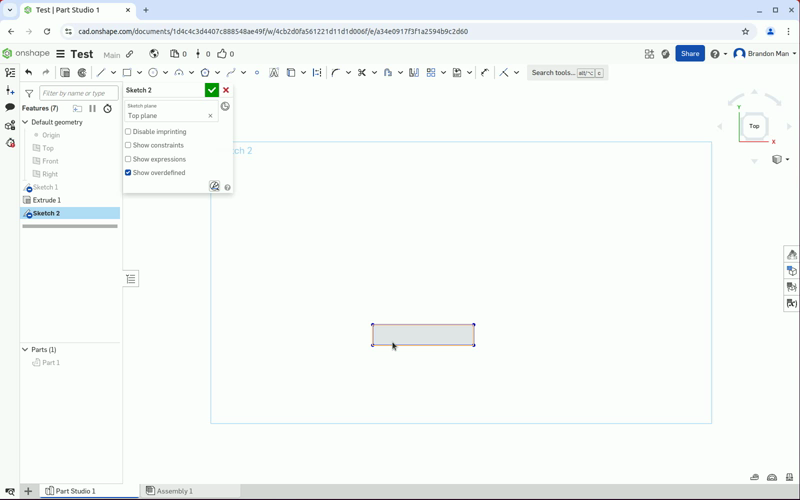
click(392, 341)
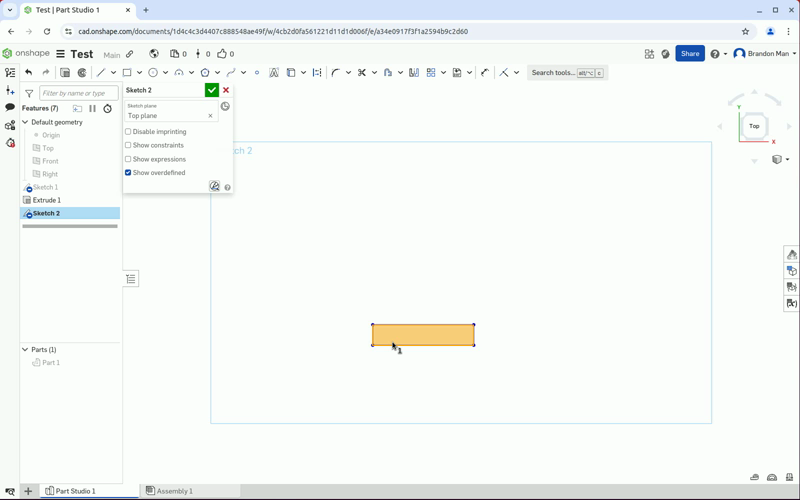
mouse_move(73, 352)
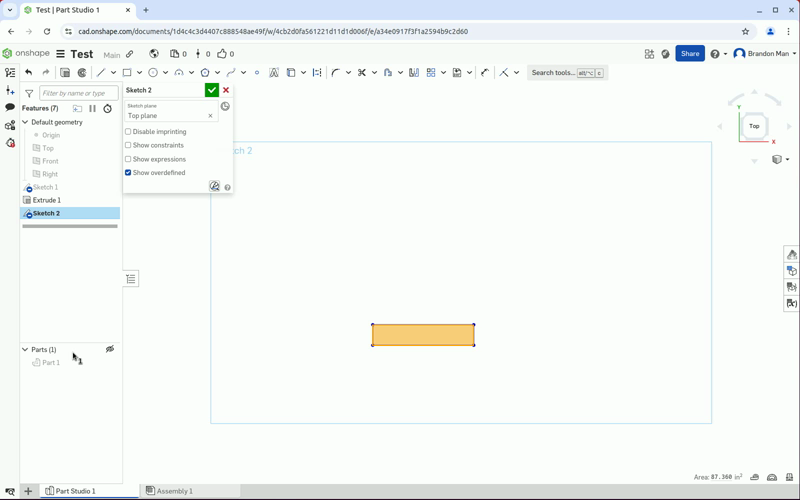
key(shift+y)
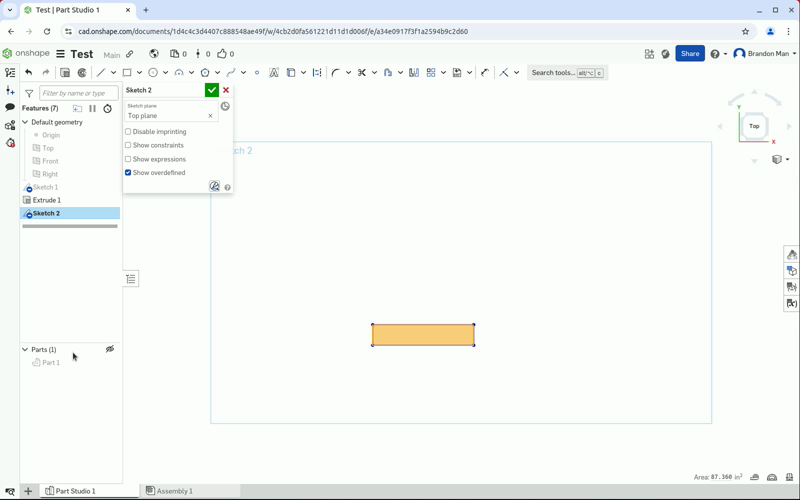
key(shift+e)
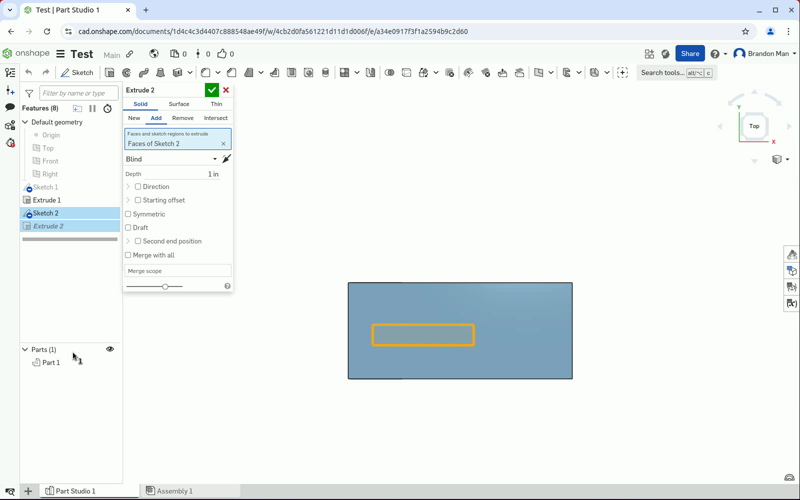
mouse_move(143, 106)
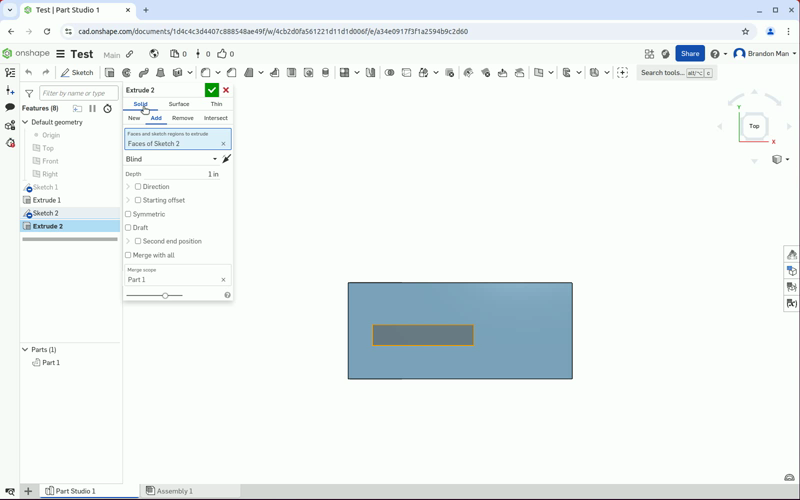
click(143, 106)
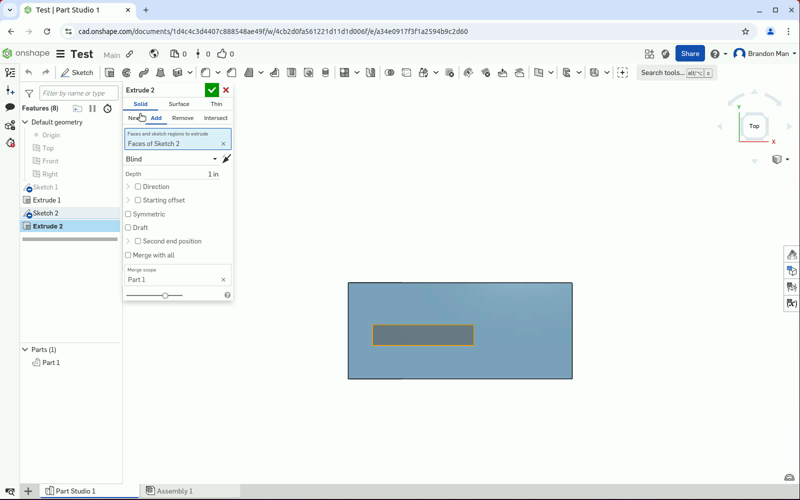
mouse_move(137, 120)
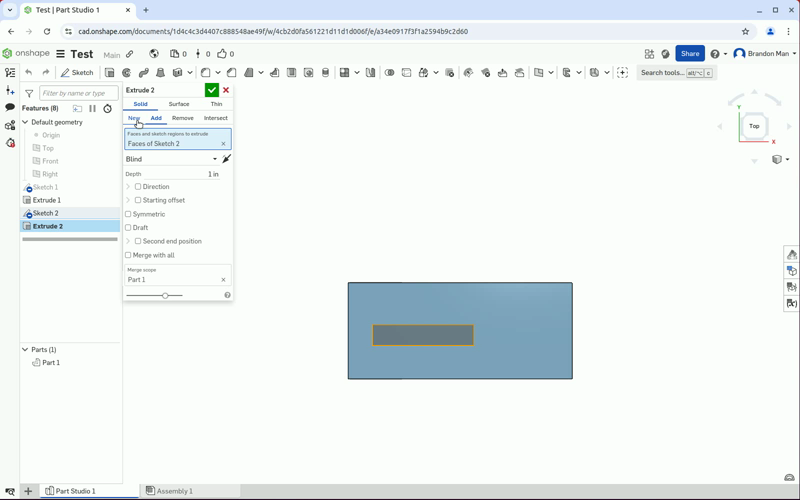
click(137, 120)
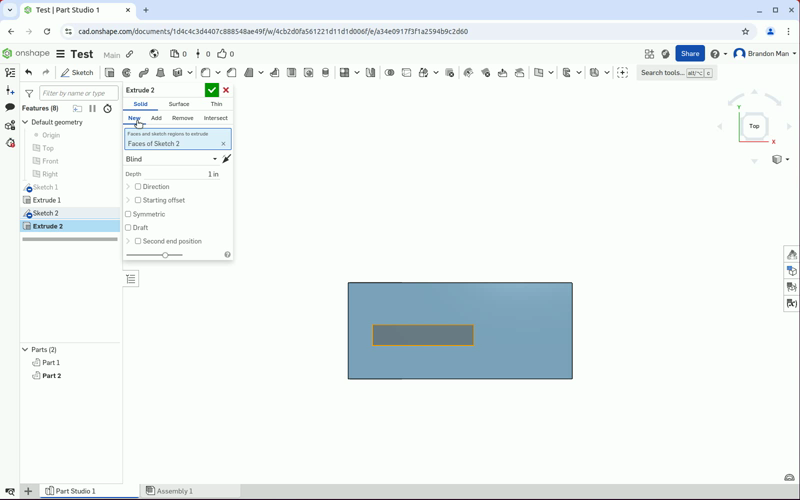
key(tab, 4)
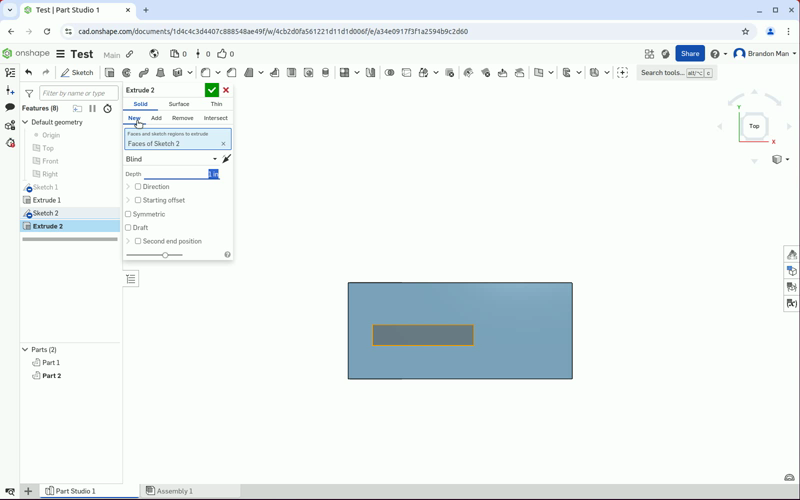
text(11.073)
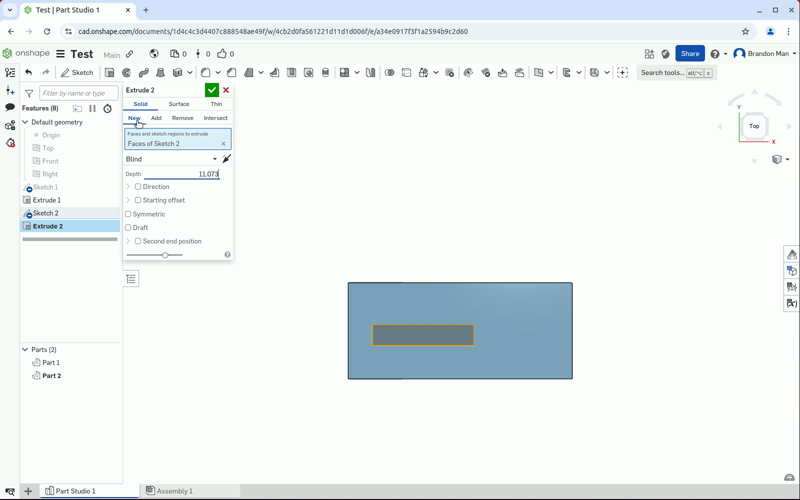
key(enter)
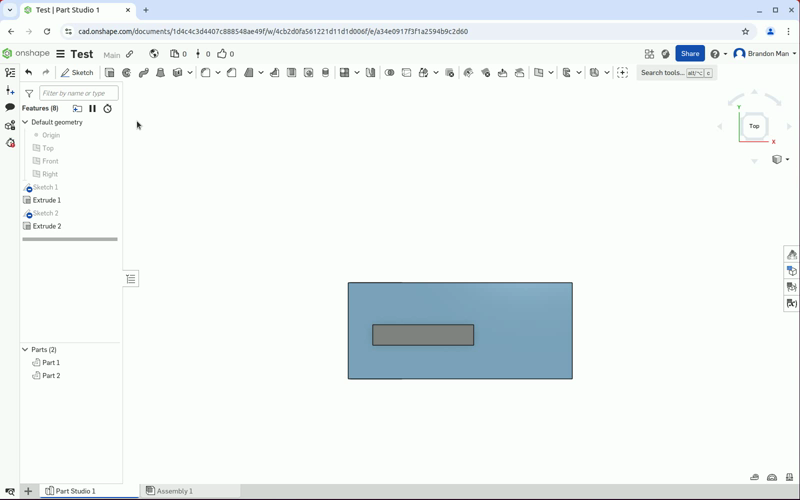
key(shift+h)
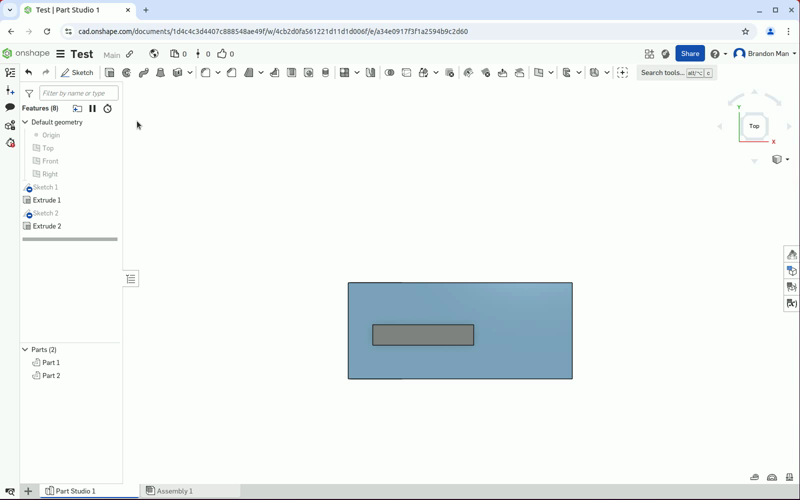
key(shift+h)
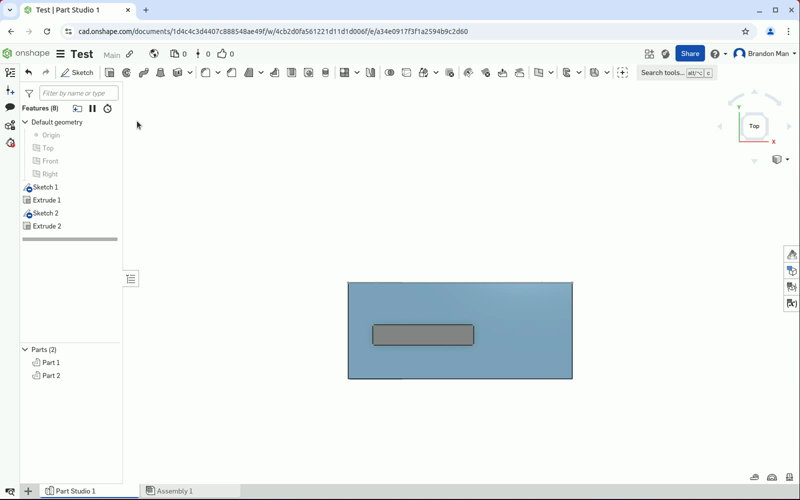
key(shift+7)
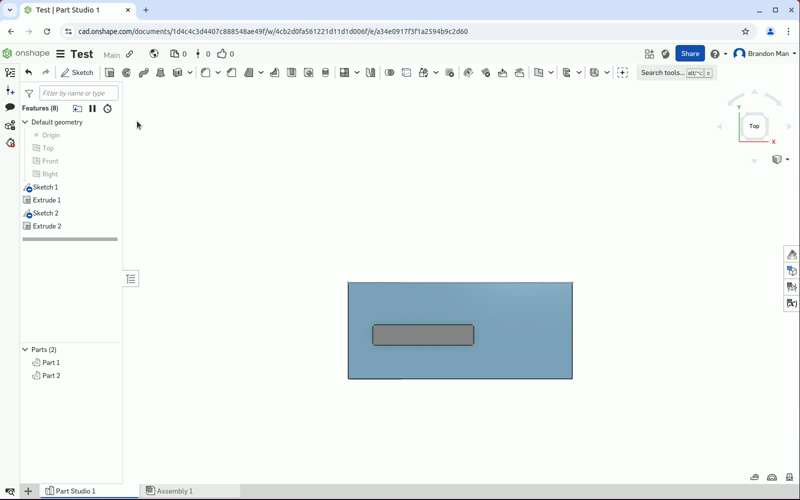
key(up, 3)
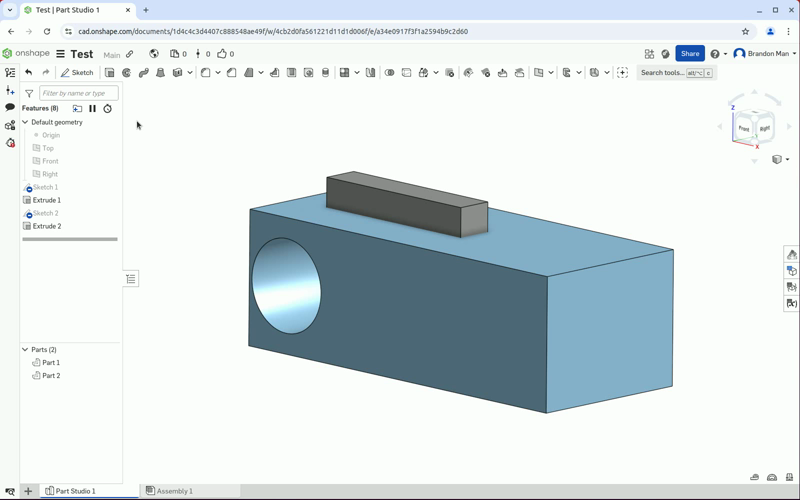
key(left, 3)
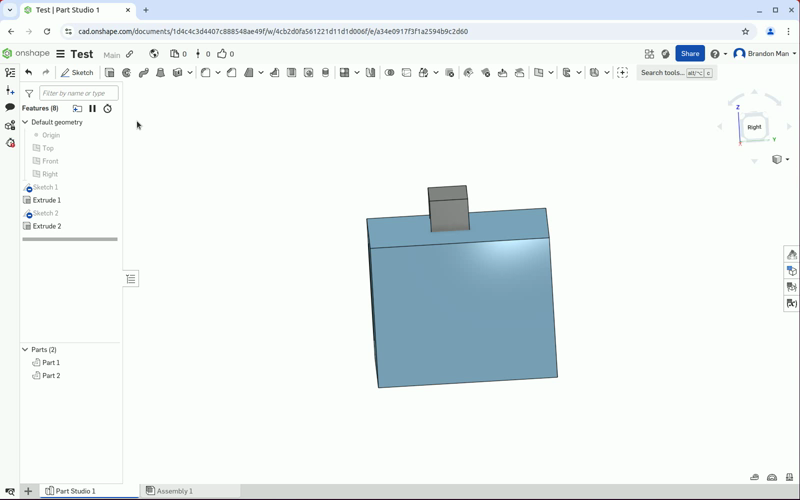
key(right, 3)
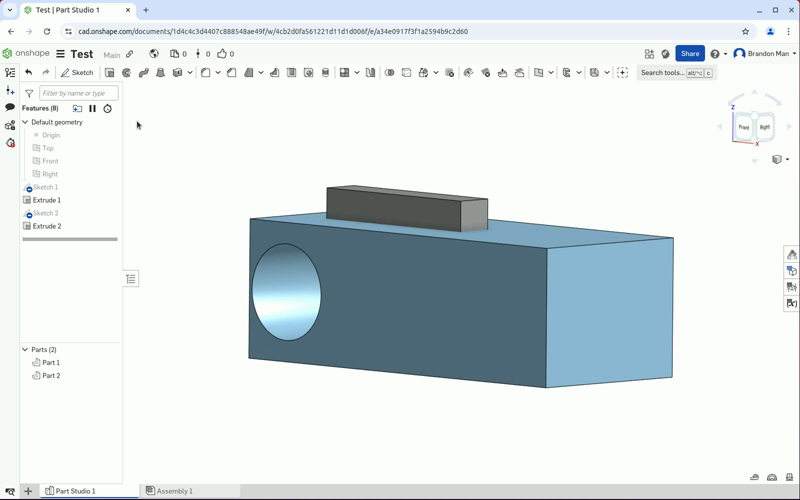
key(down, 3)
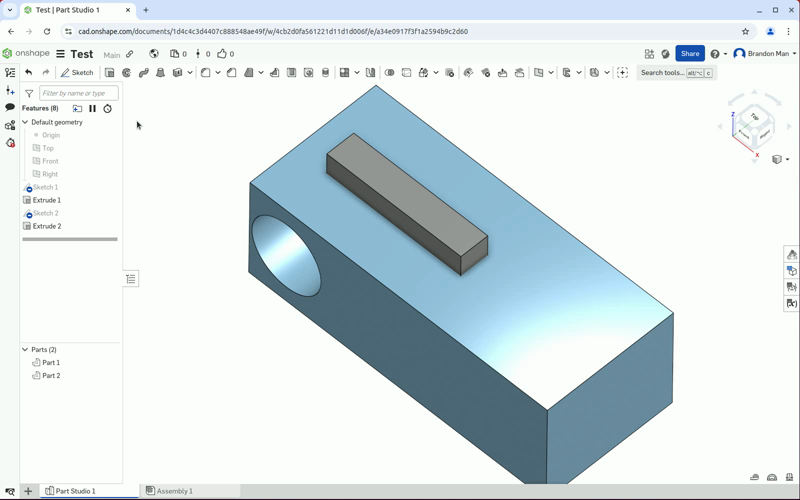
mouse_move(73, 189)
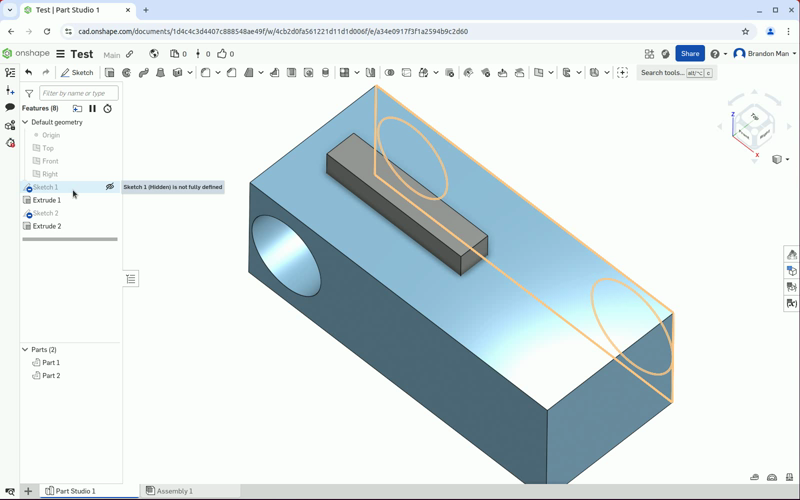
click(73, 189)